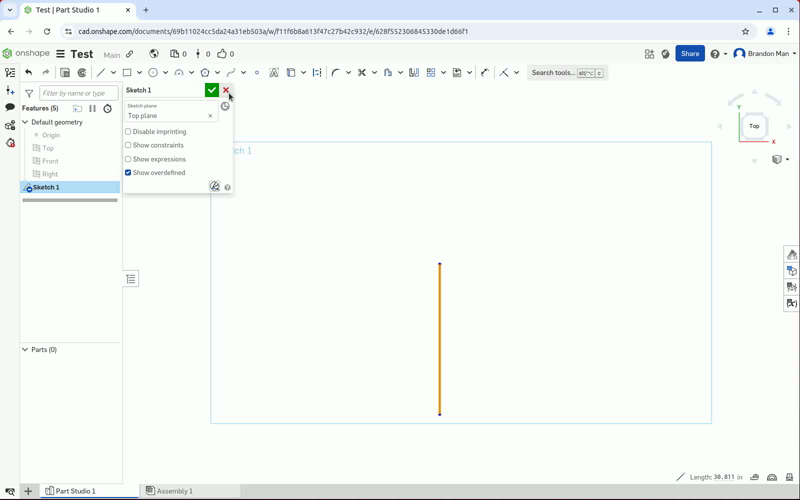
key(shift+h)
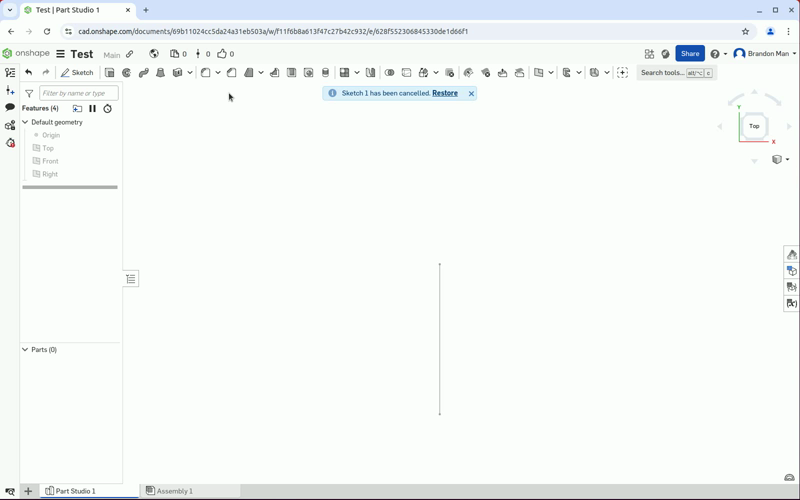
mouse_move(73, 352)
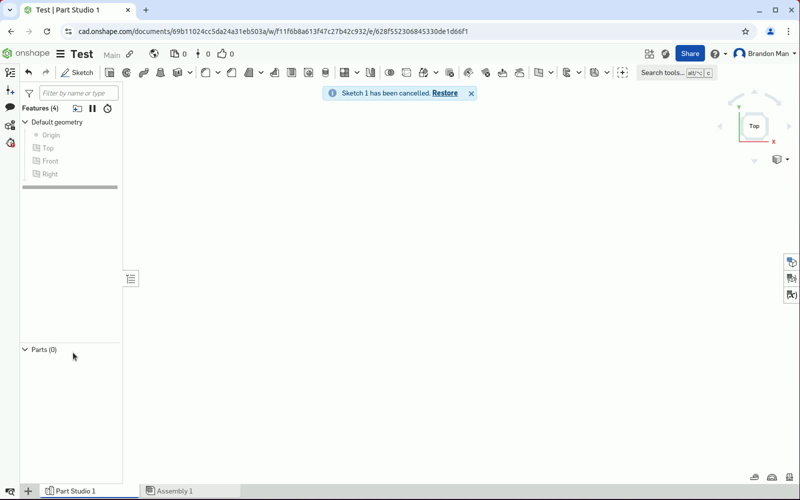
key(y)
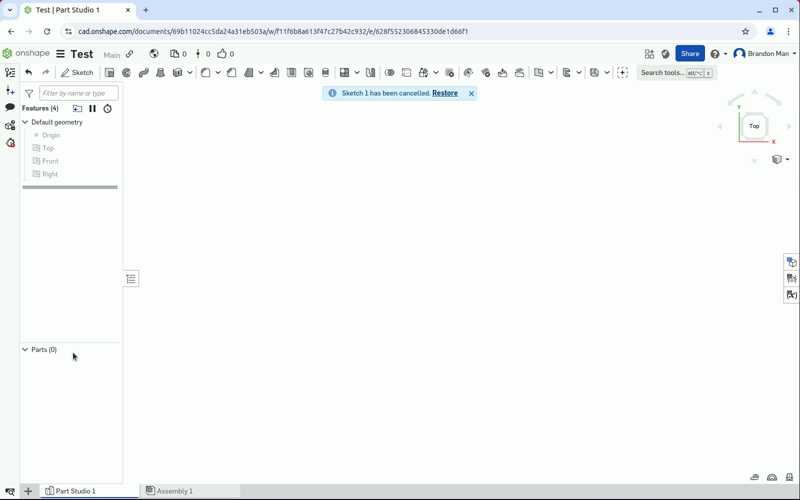
key(shift+p)
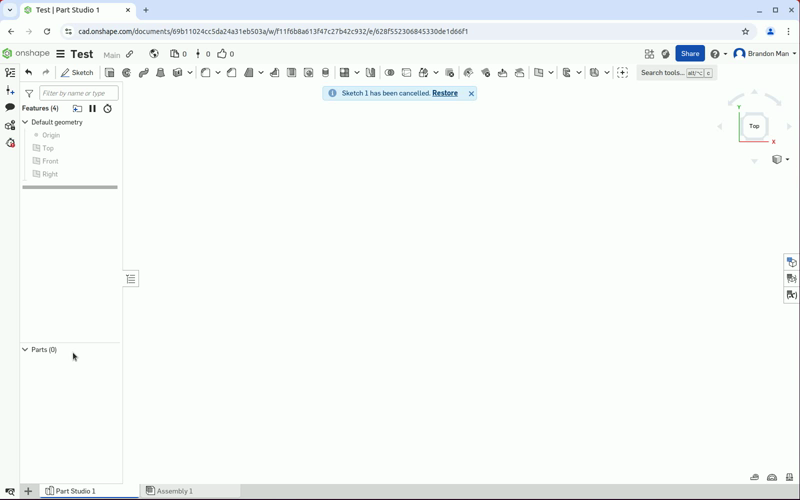
key(space)
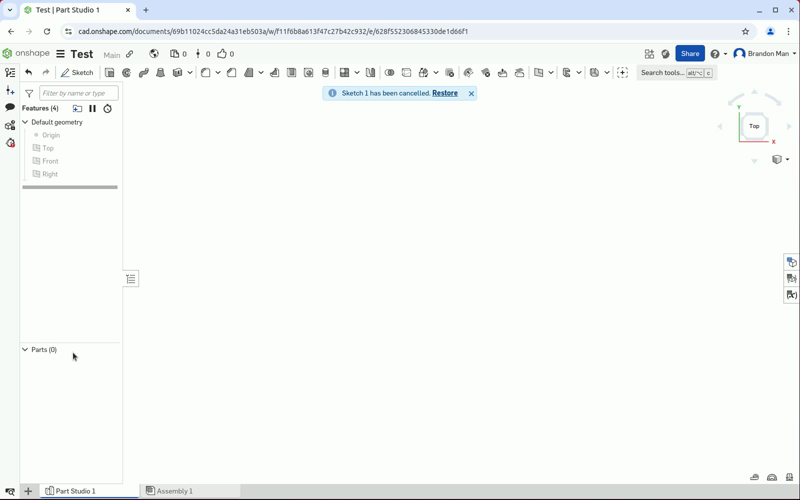
key_down(shift)
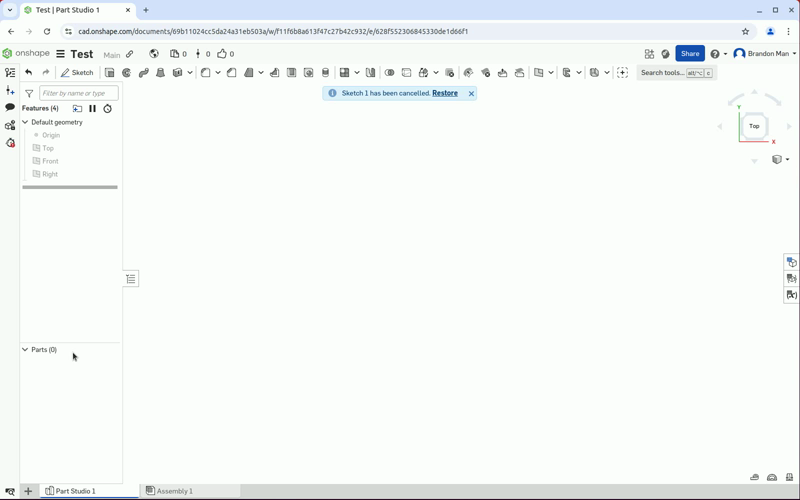
key(up)
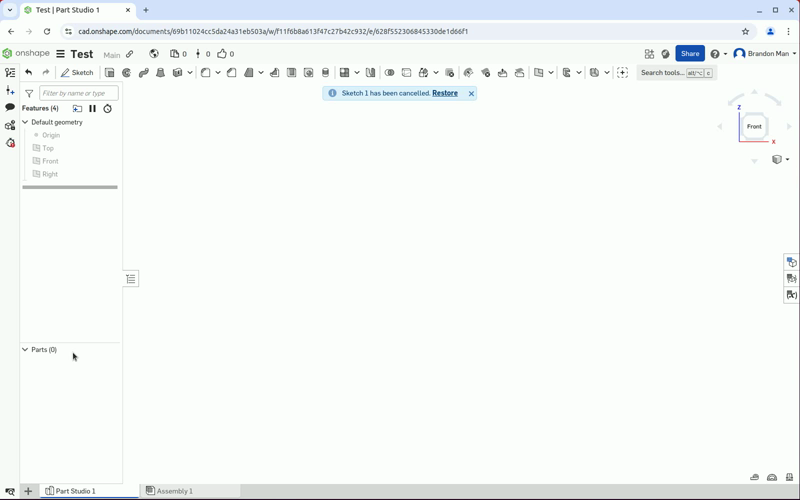
key_up(shift)
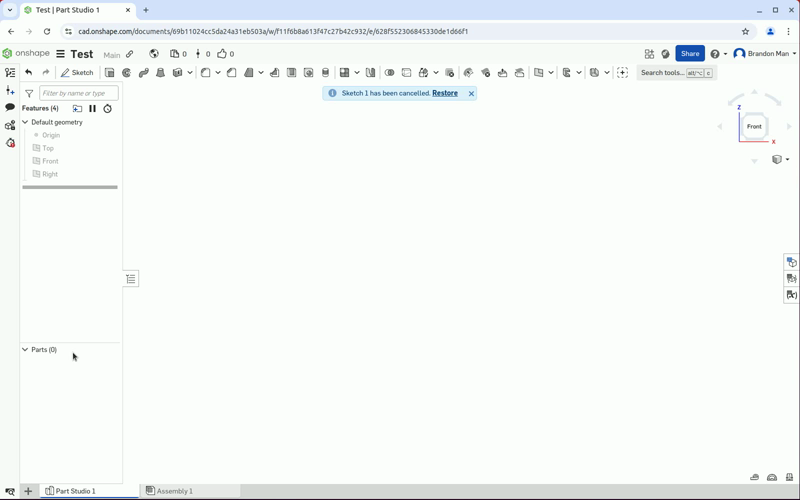
mouse_move(73, 352)
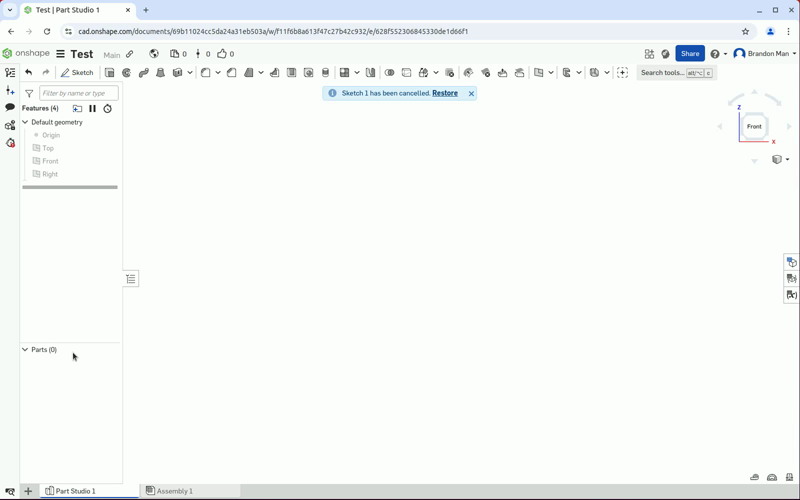
key(shift+y)
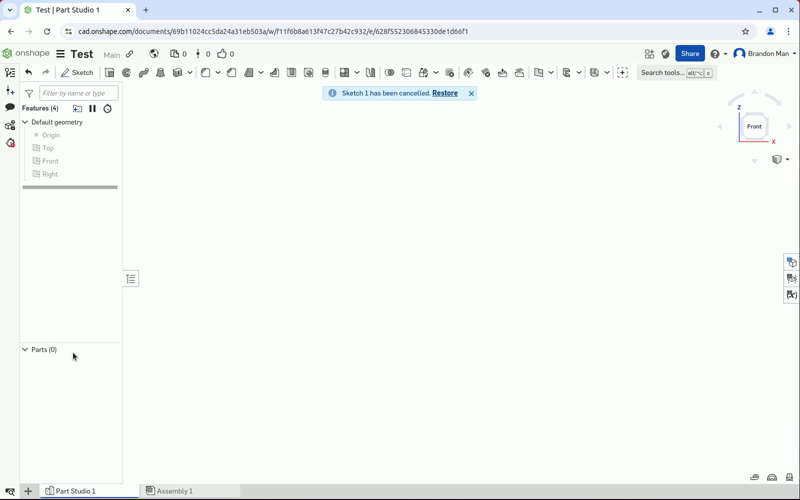
key(shift+s)
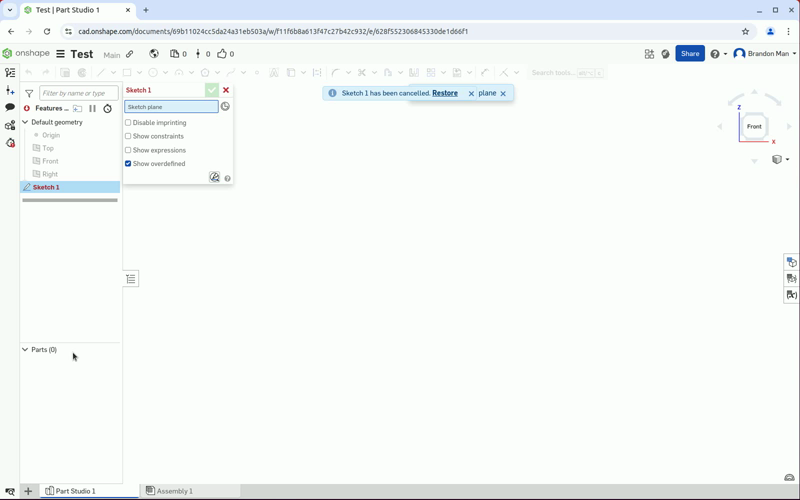
mouse_move(73, 163)
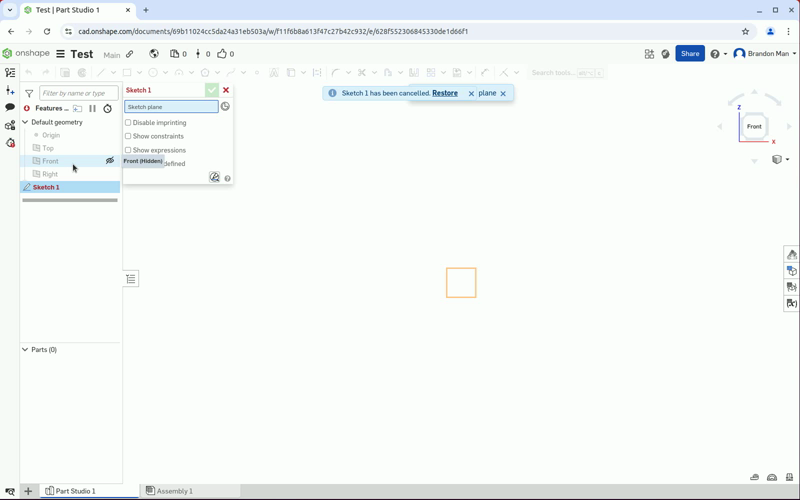
click(73, 163)
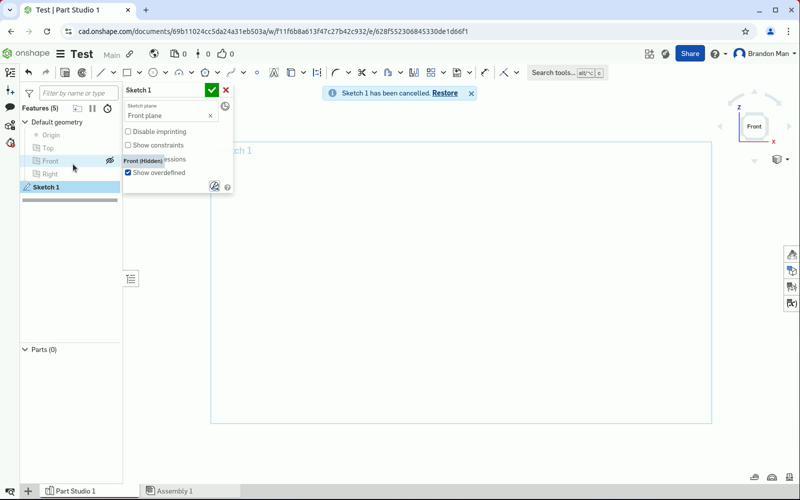
mouse_move(73, 352)
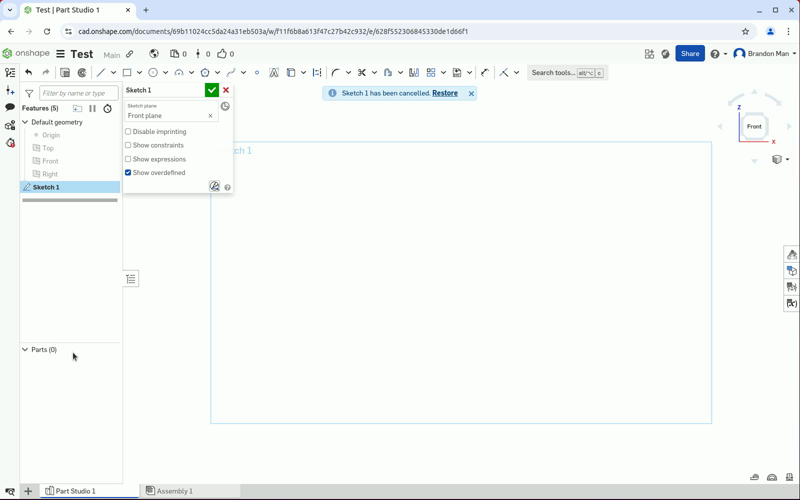
key(y)
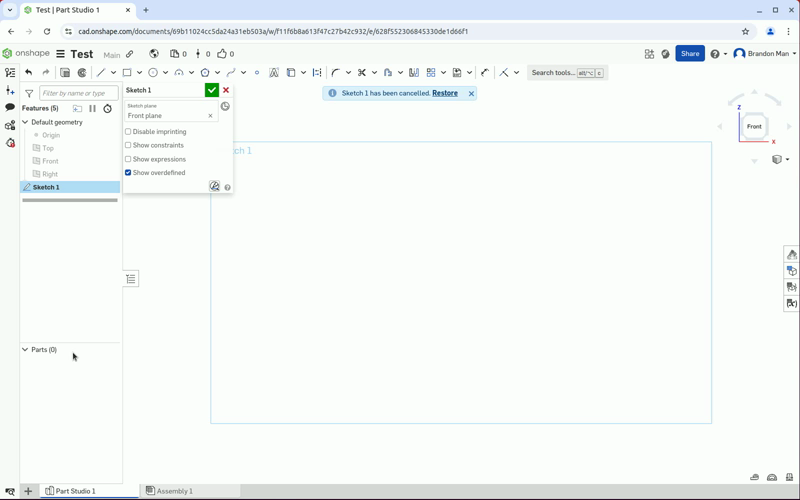
key(l)
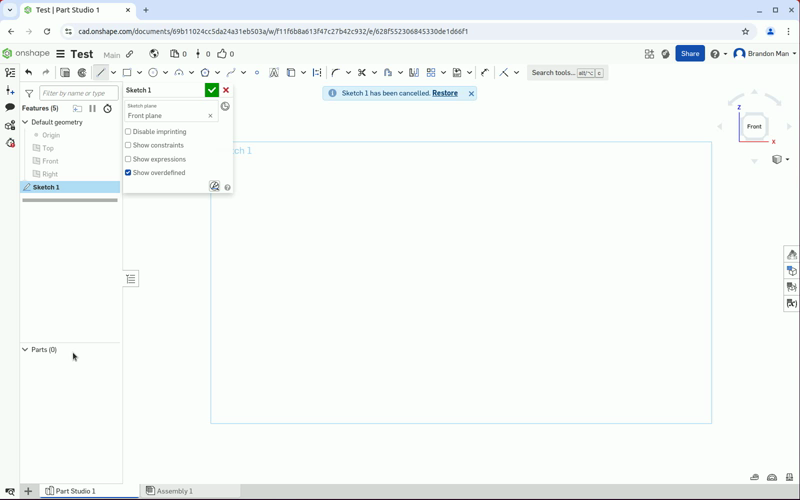
key_down(shift)
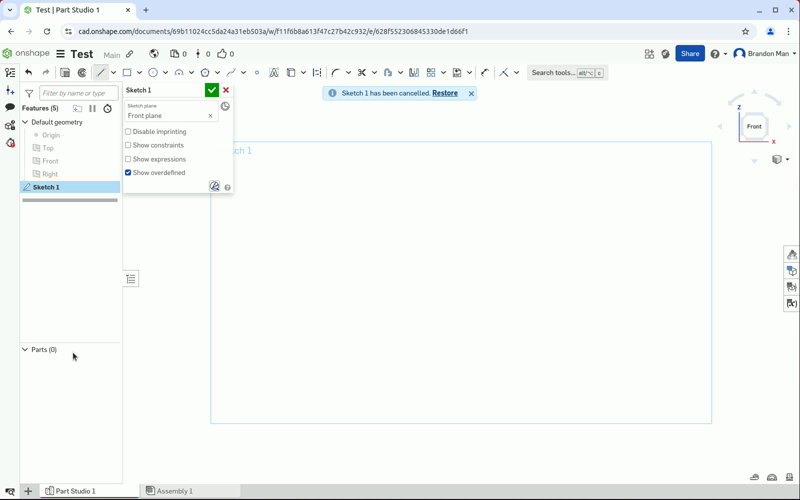
mouse_move(366, 273)
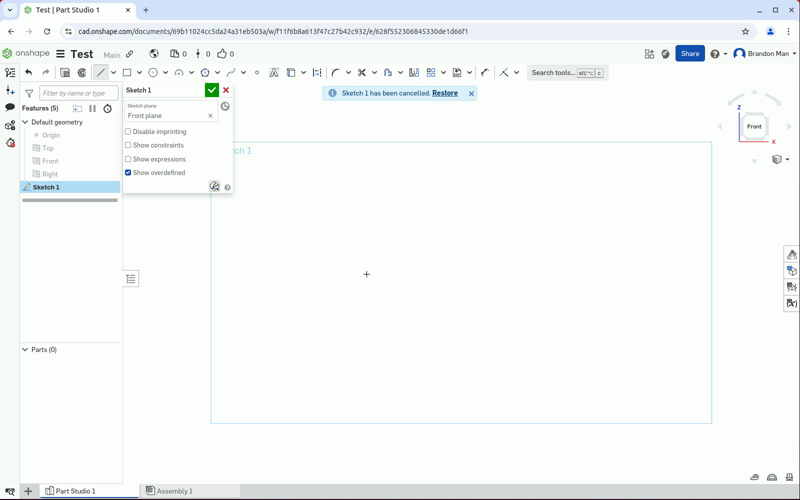
click(366, 273)
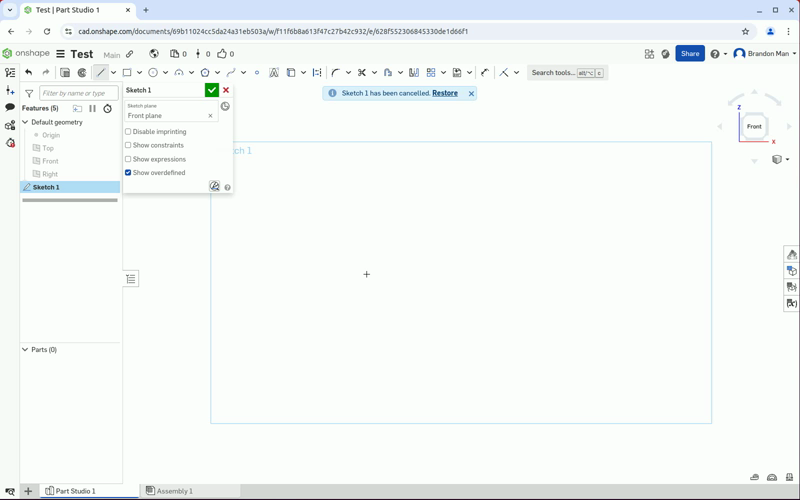
key_up(shift)
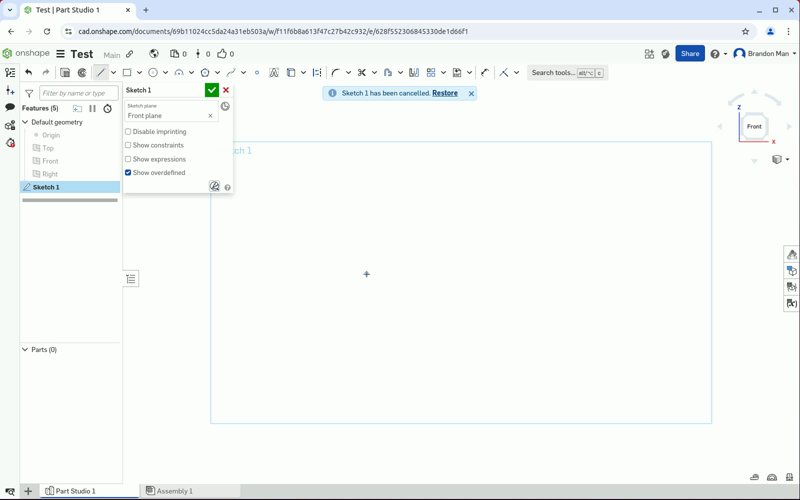
key_down(shift)
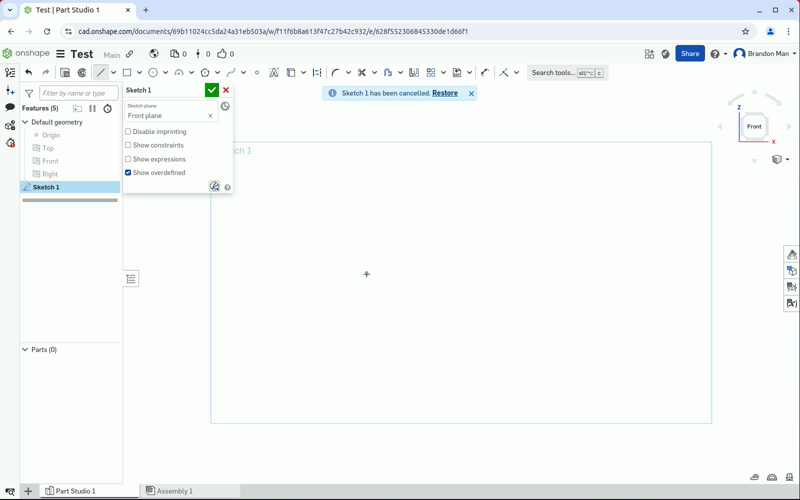
mouse_move(396, 273)
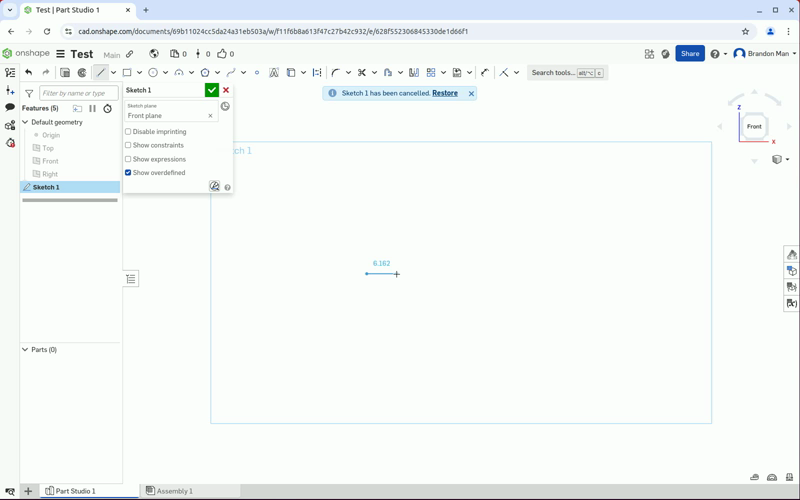
mouse_move(412, 273)
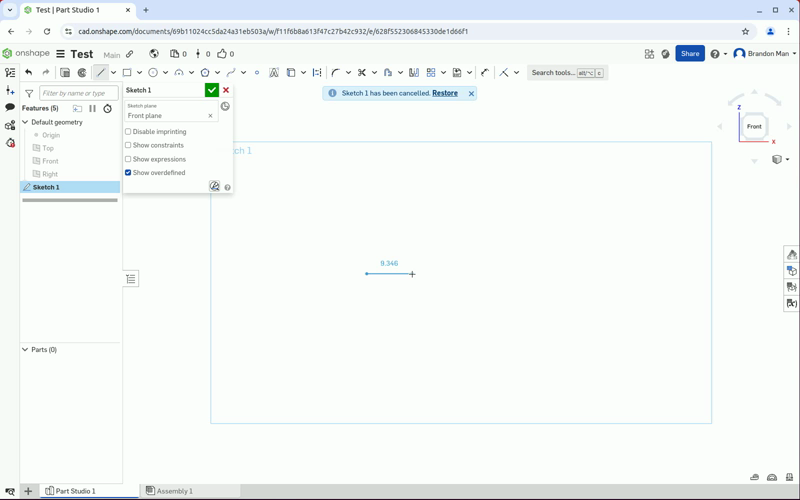
click(412, 273)
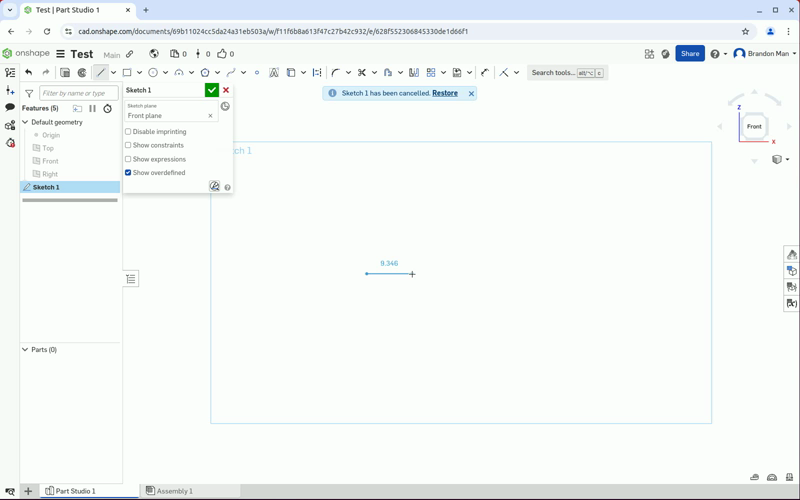
key_up(shift)
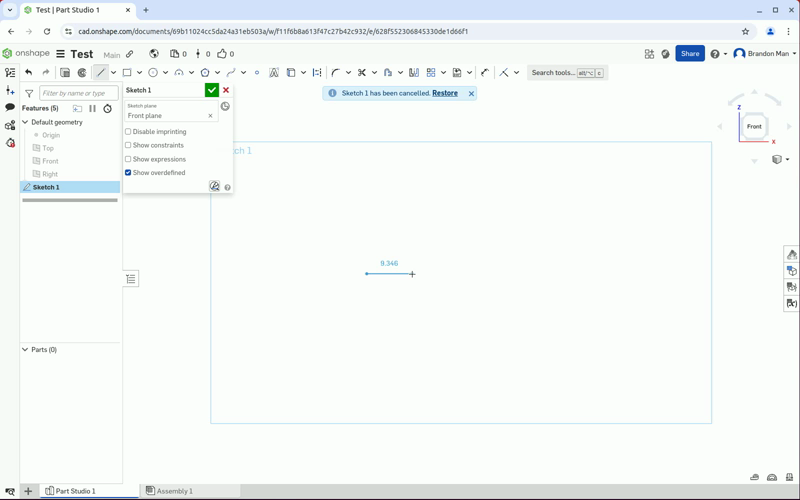
key_down(shift)
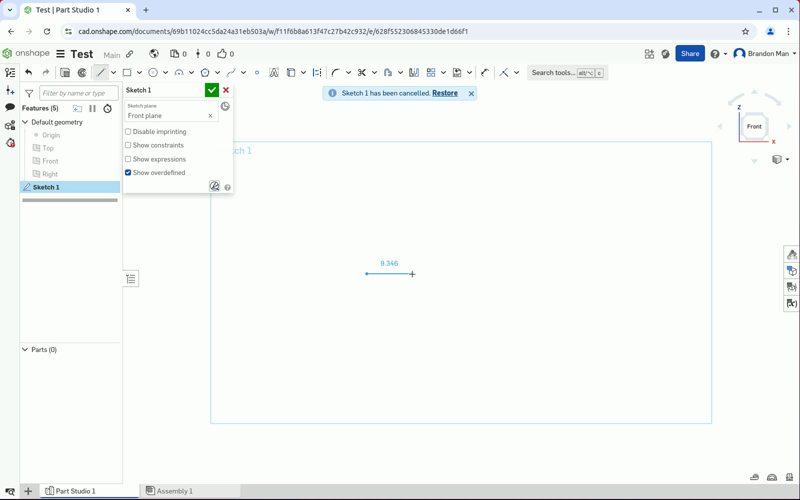
mouse_move(442, 273)
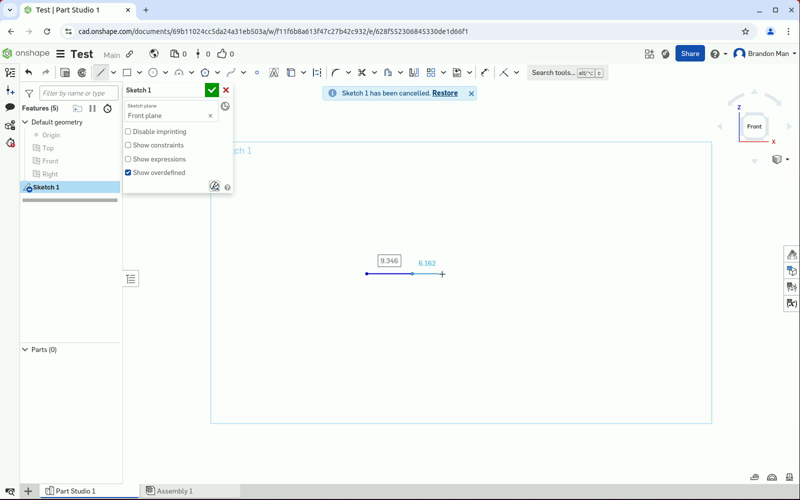
mouse_move(412, 237)
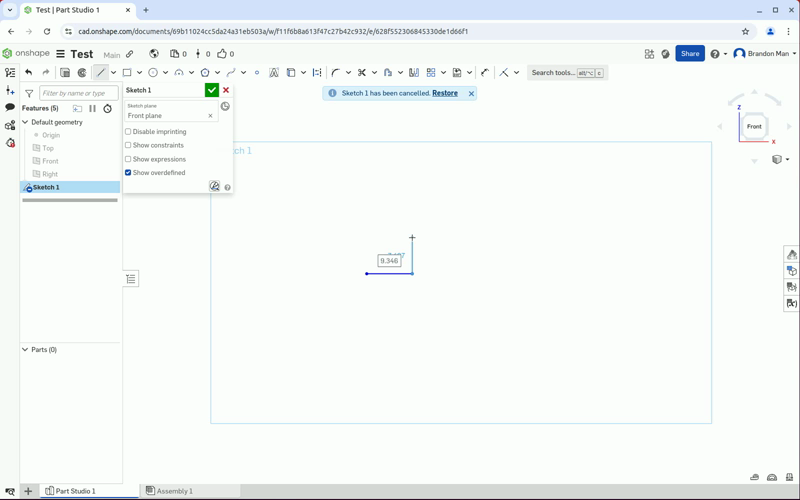
click(412, 237)
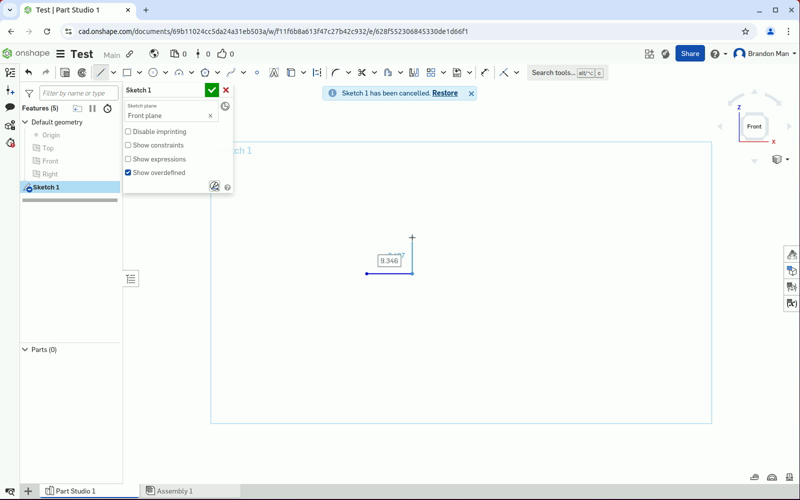
key_up(shift)
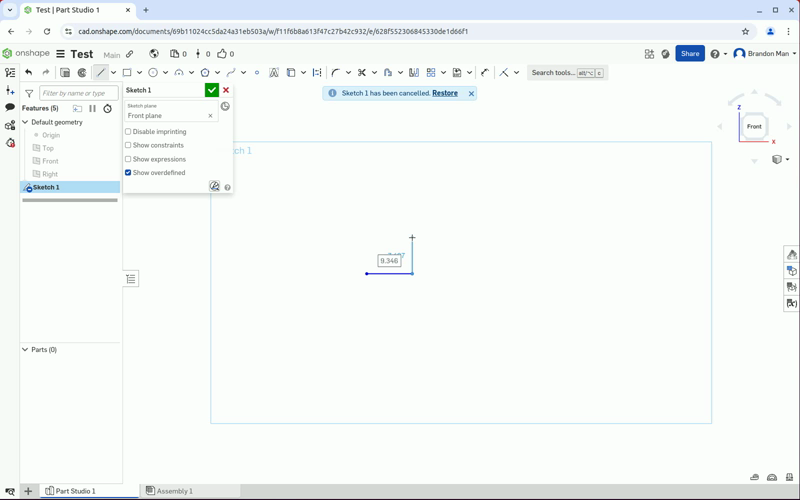
key_down(shift)
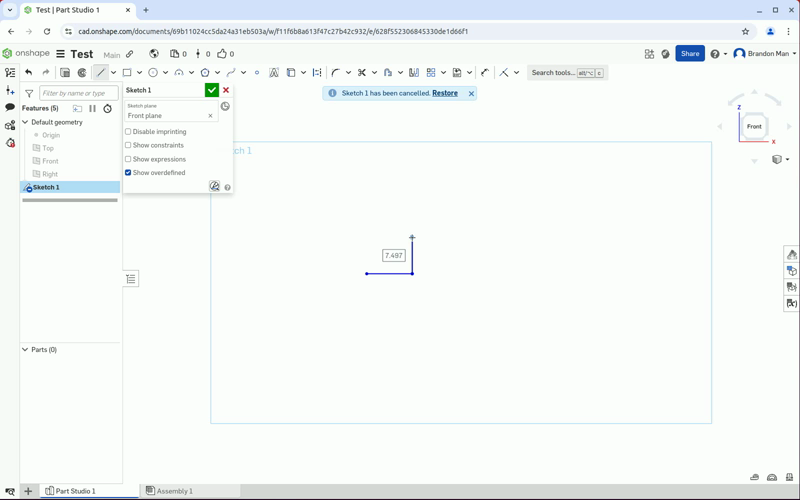
mouse_move(442, 237)
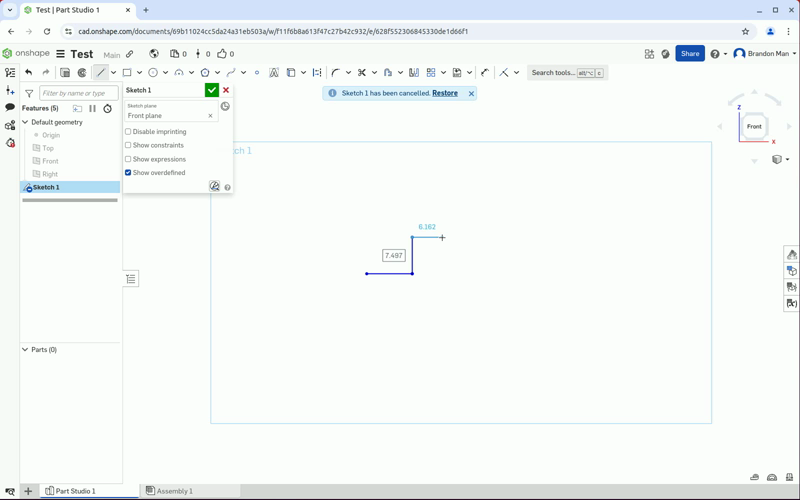
mouse_move(366, 237)
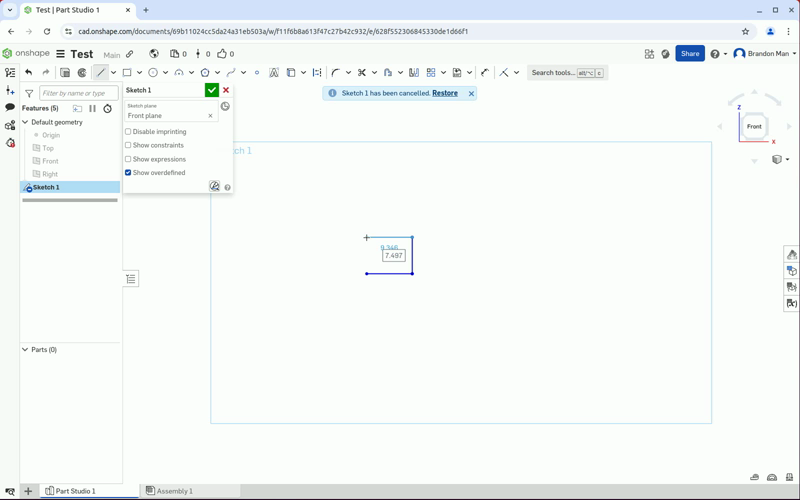
click(366, 237)
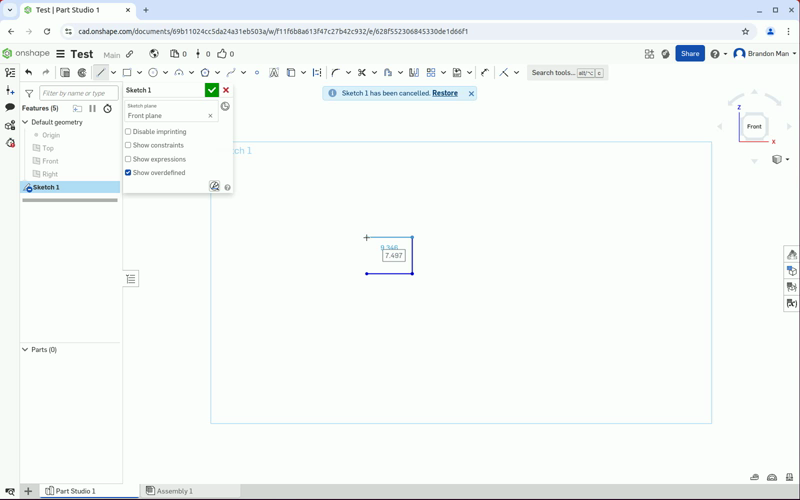
key_up(shift)
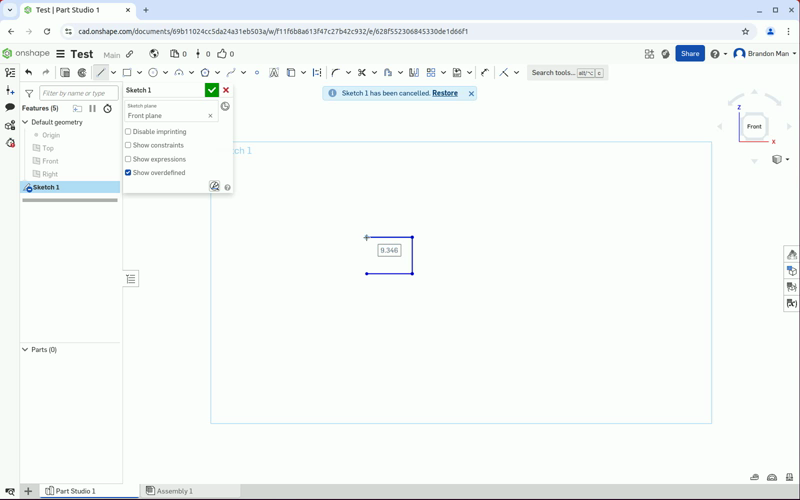
mouse_move(396, 237)
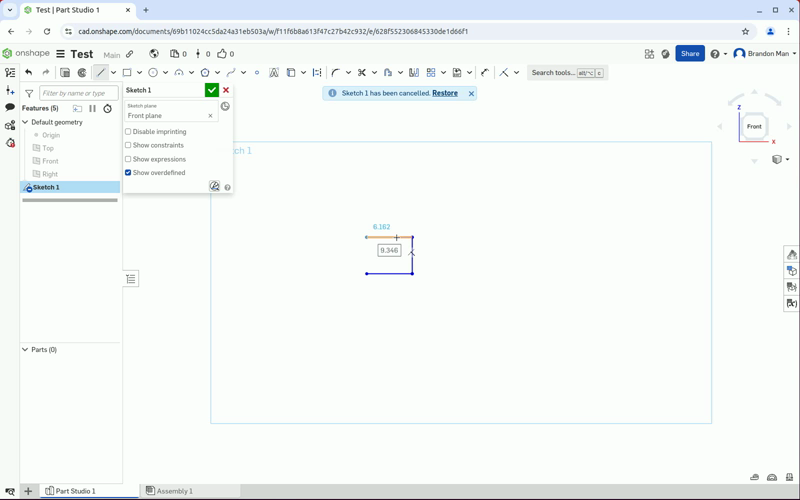
key_down(shift)
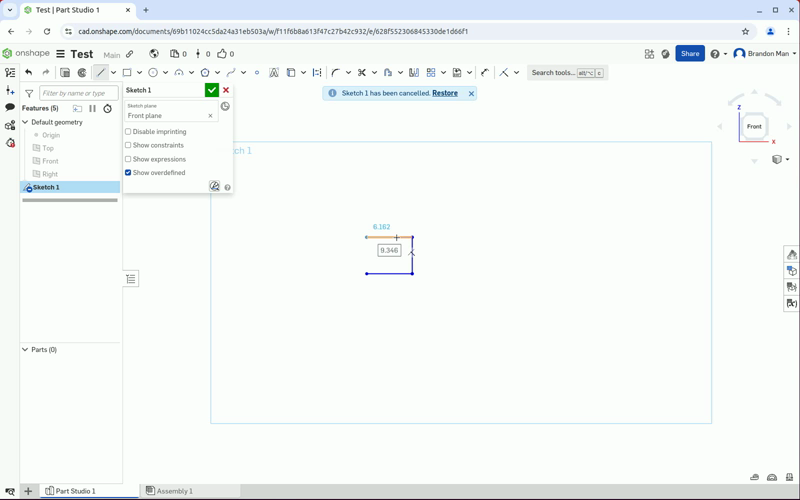
mouse_move(366, 273)
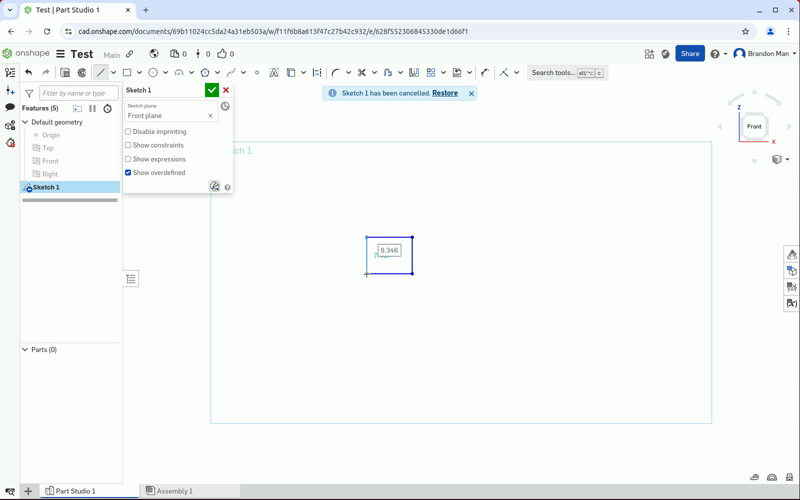
key_up(shift)
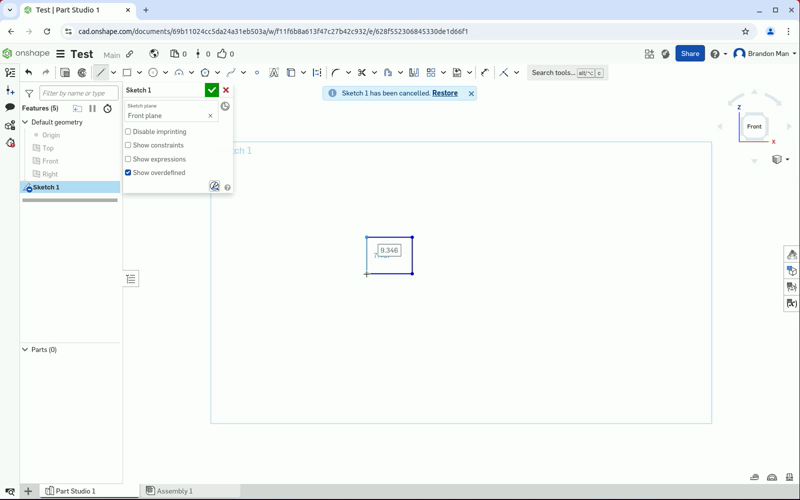
click(366, 273)
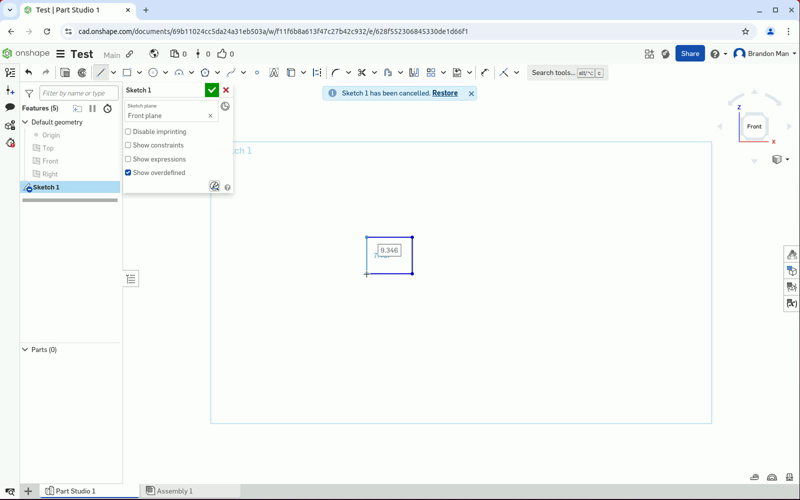
key(esc)
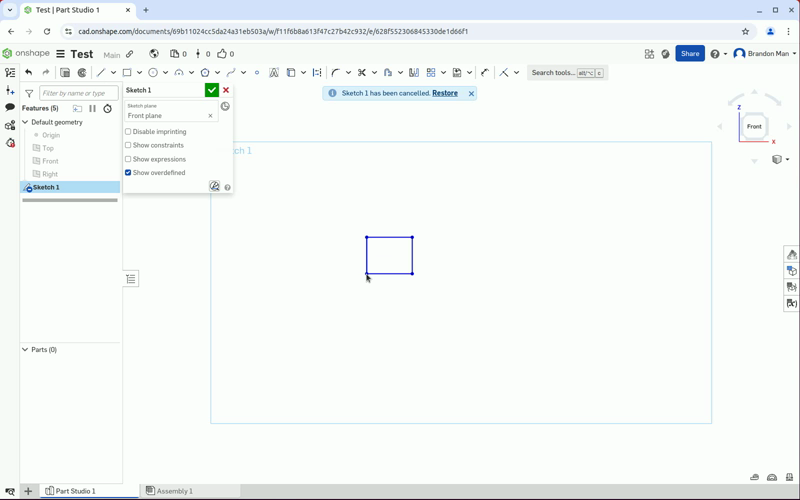
mouse_move(390, 253)
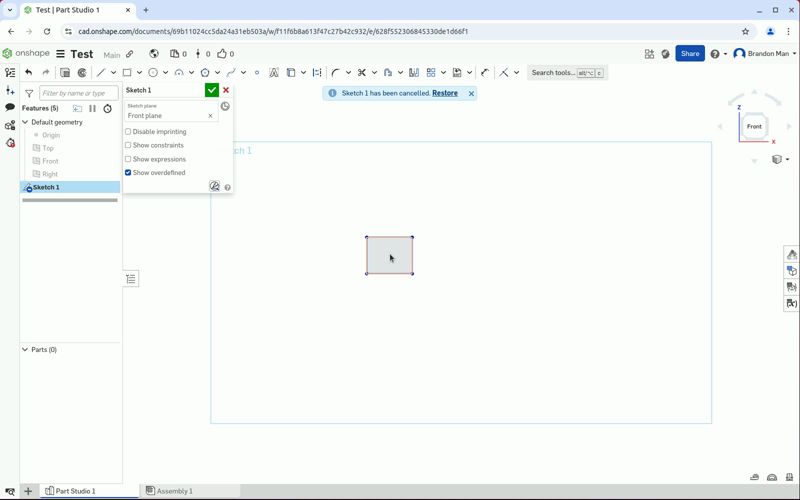
scroll(6)
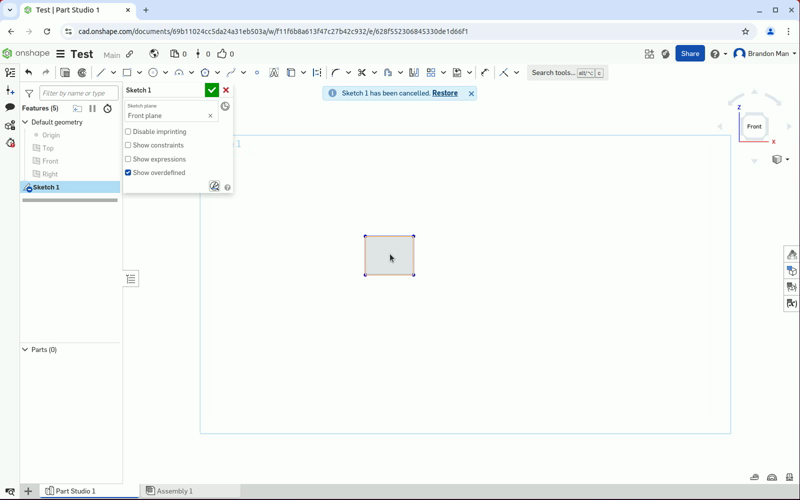
scroll(6)
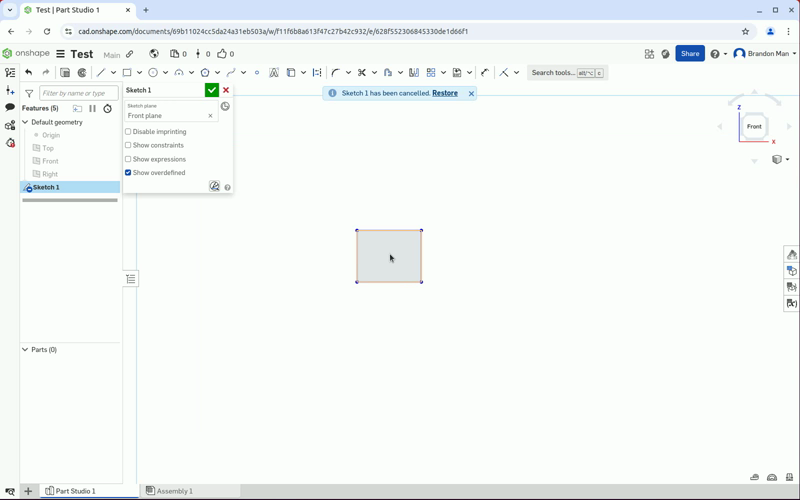
scroll(6)
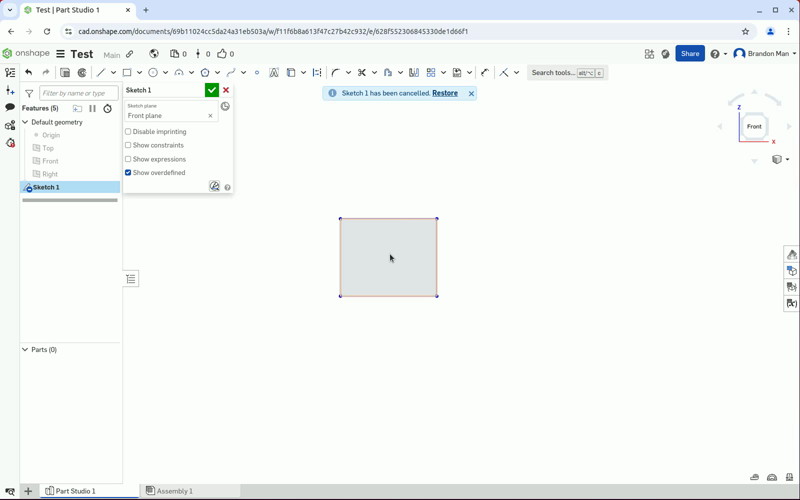
scroll(6)
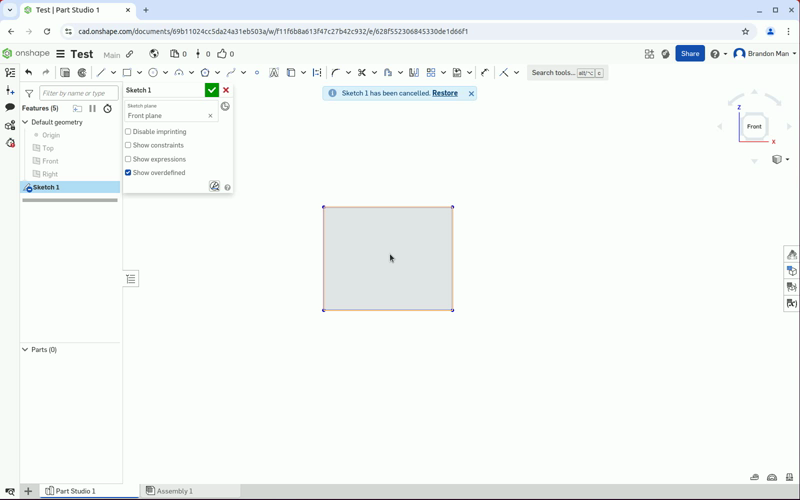
scroll(6)
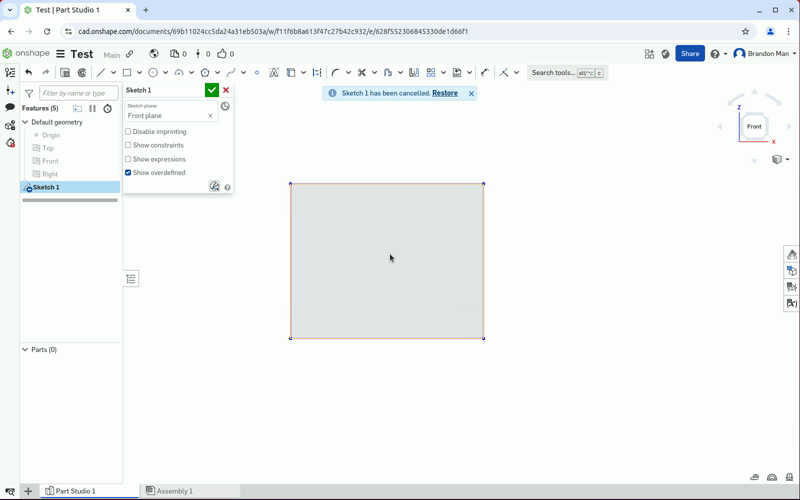
scroll(6)
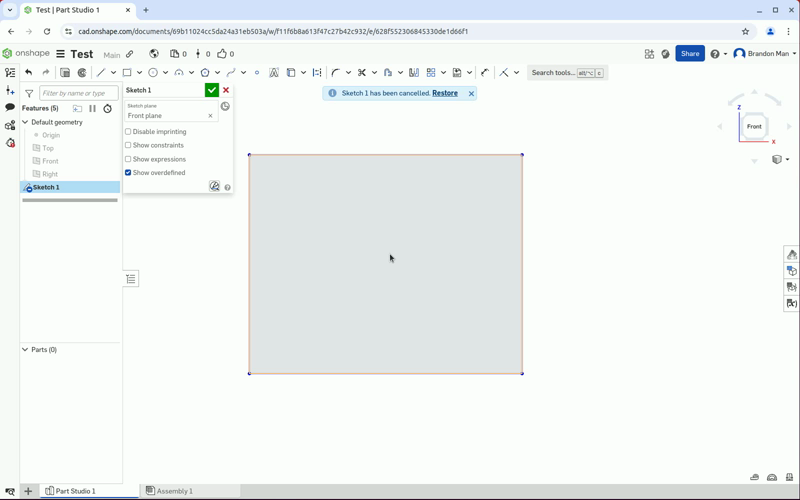
scroll(6)
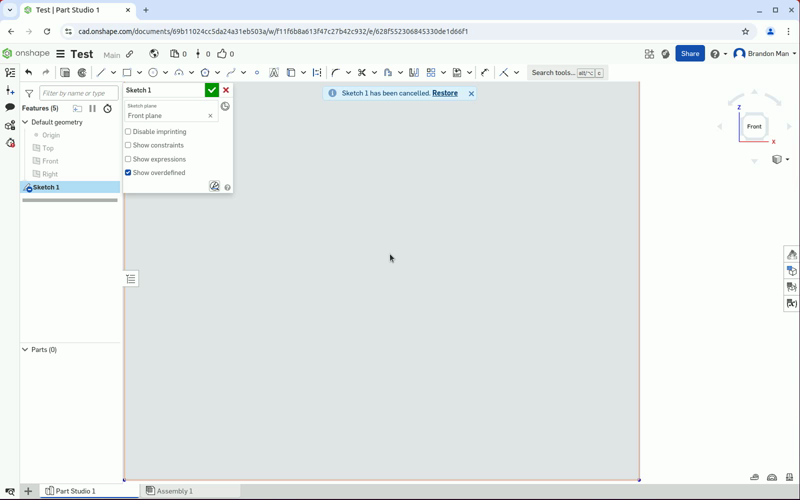
click(390, 253)
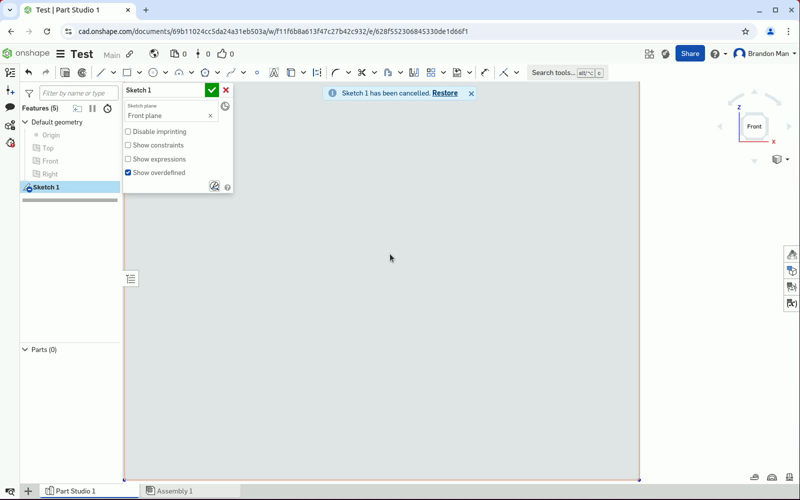
scroll(-6)
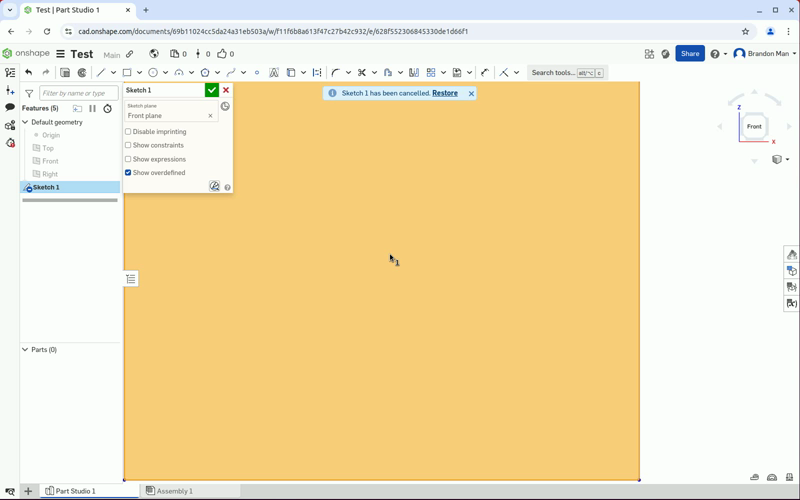
scroll(-6)
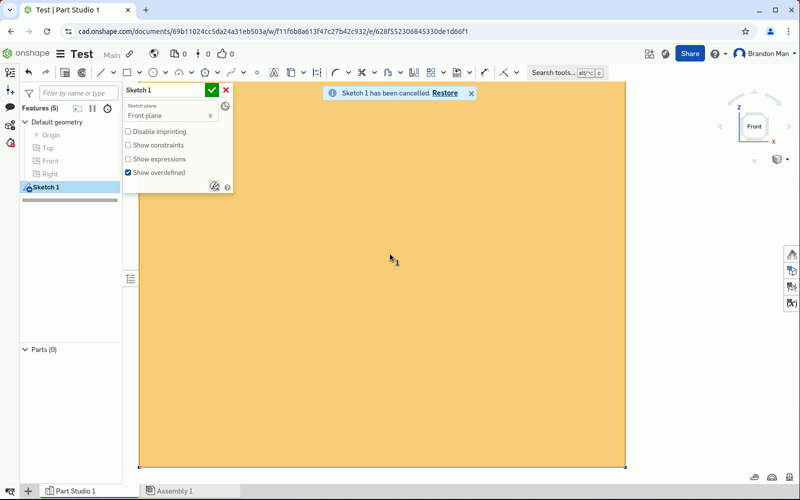
scroll(-6)
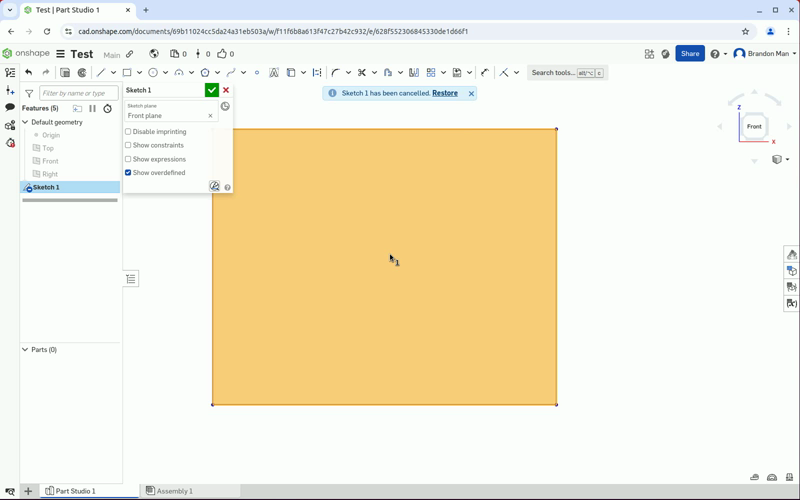
scroll(-6)
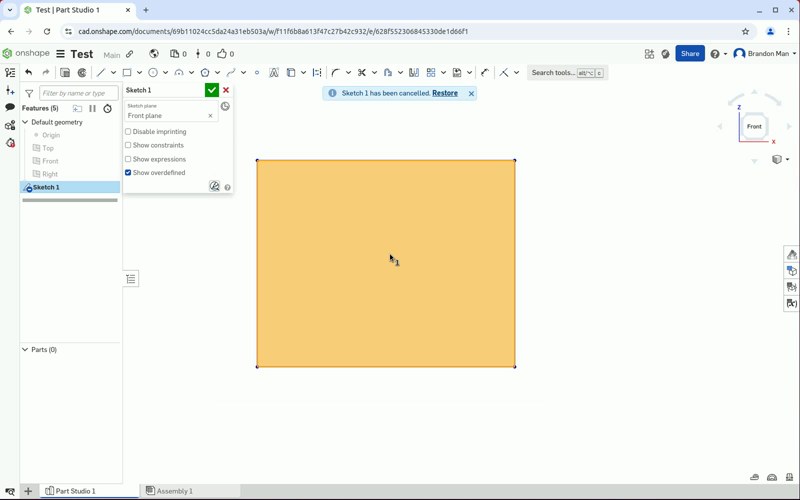
scroll(-6)
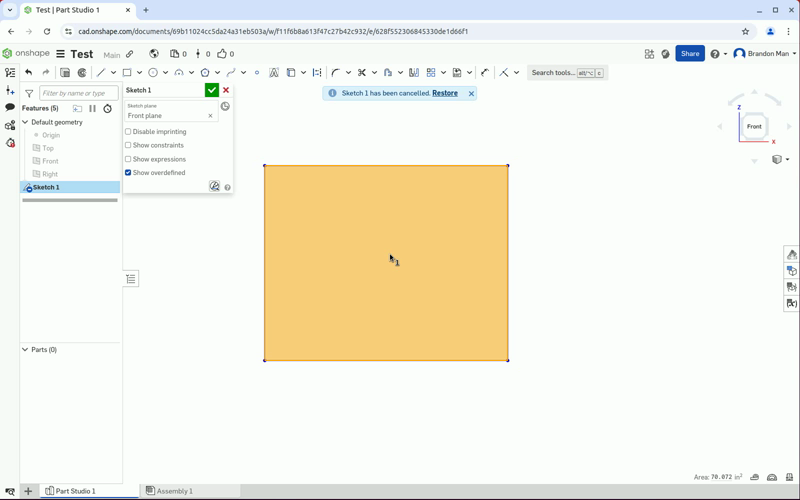
scroll(-6)
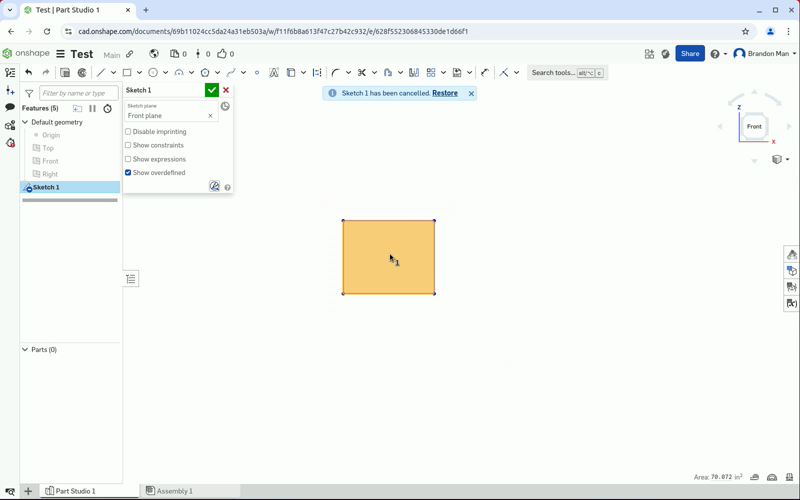
scroll(-6)
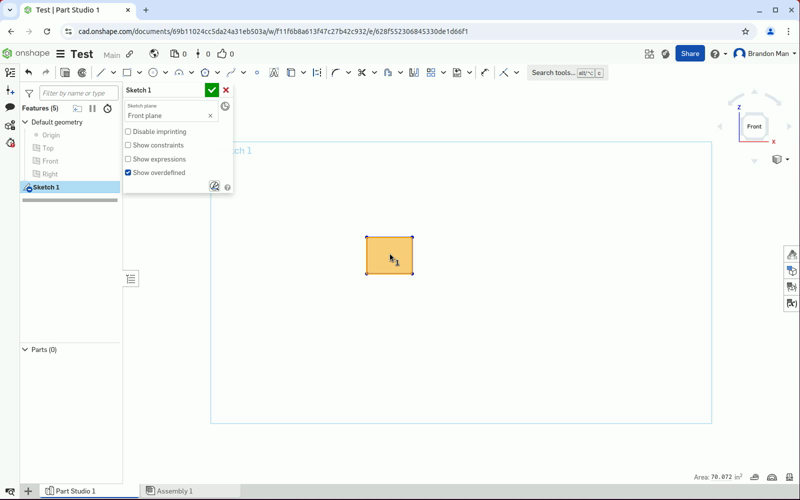
mouse_move(73, 352)
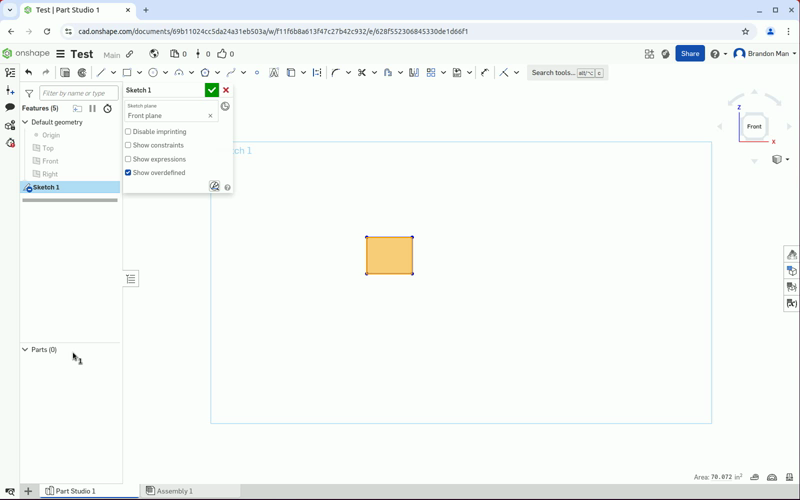
key(shift+y)
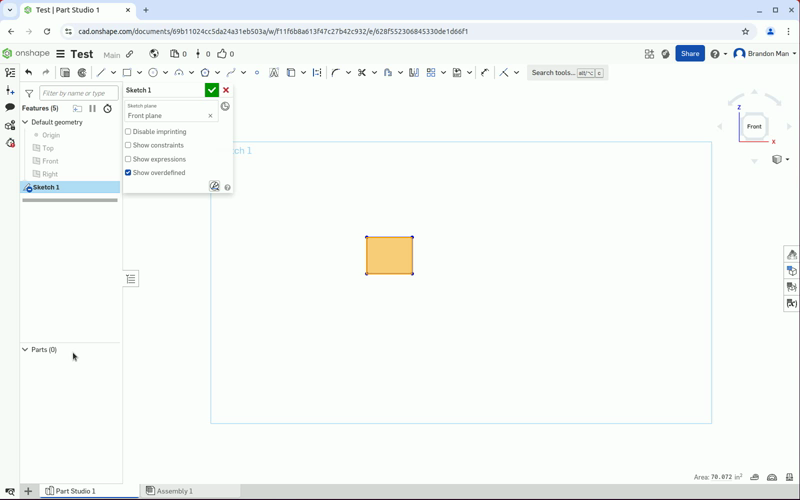
key(shift+e)
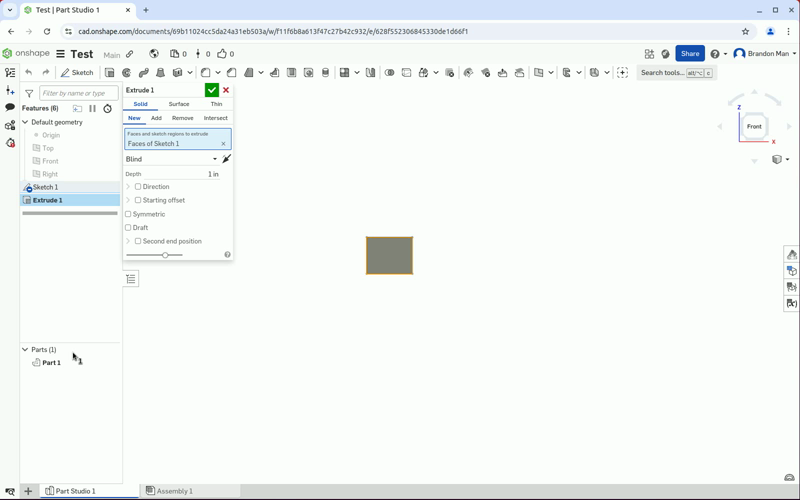
mouse_move(143, 106)
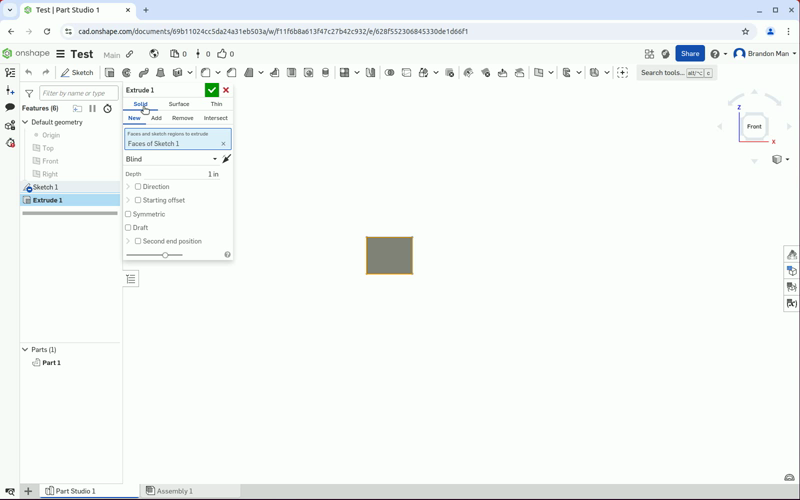
click(143, 106)
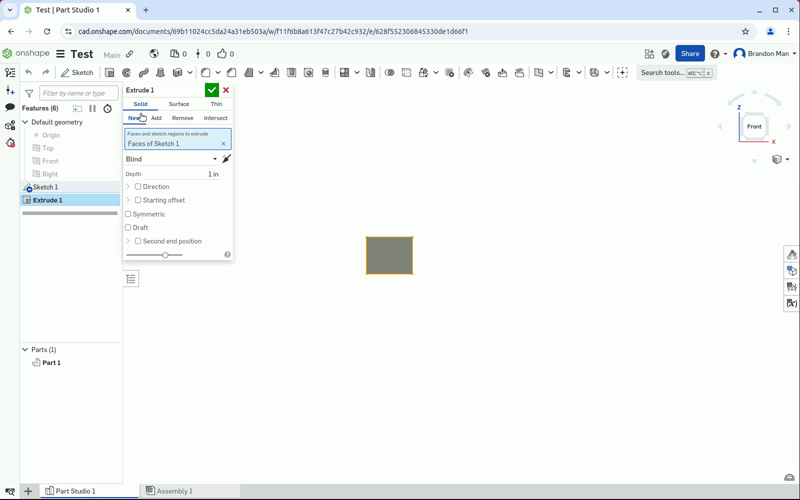
mouse_move(137, 120)
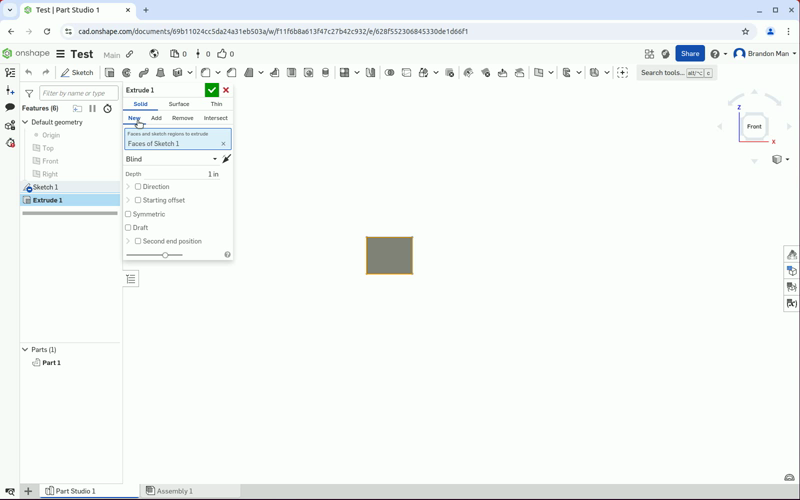
click(137, 120)
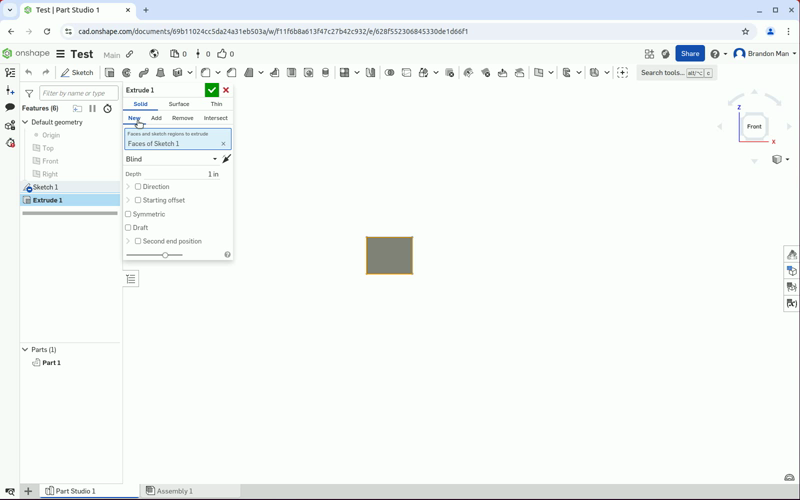
key(tab, 4)
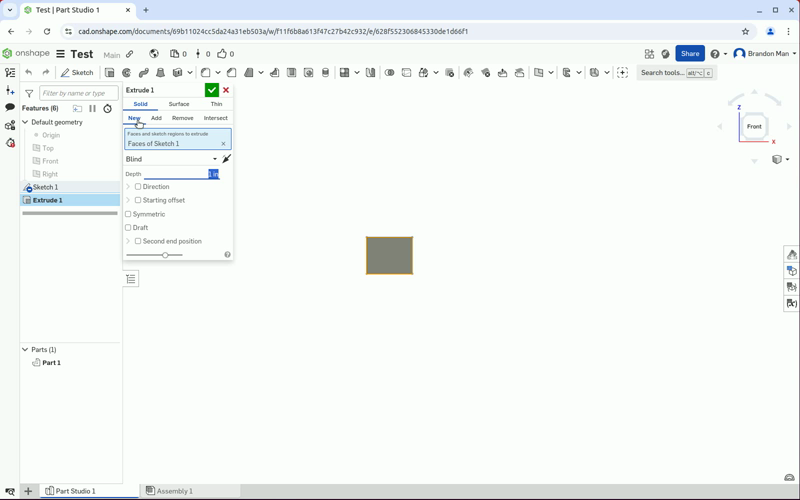
text(3.611)
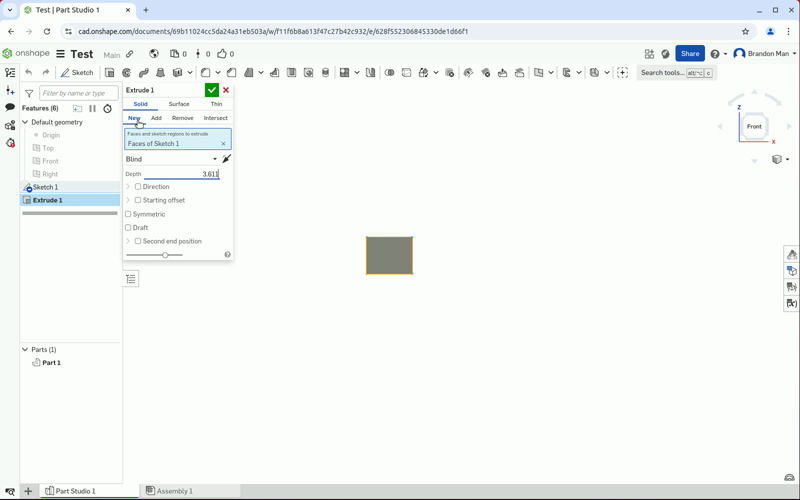
key(enter)
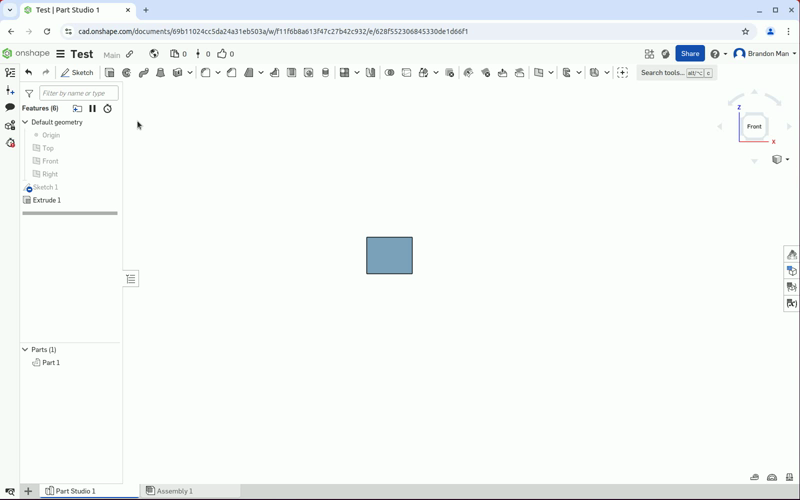
key(shift+h)
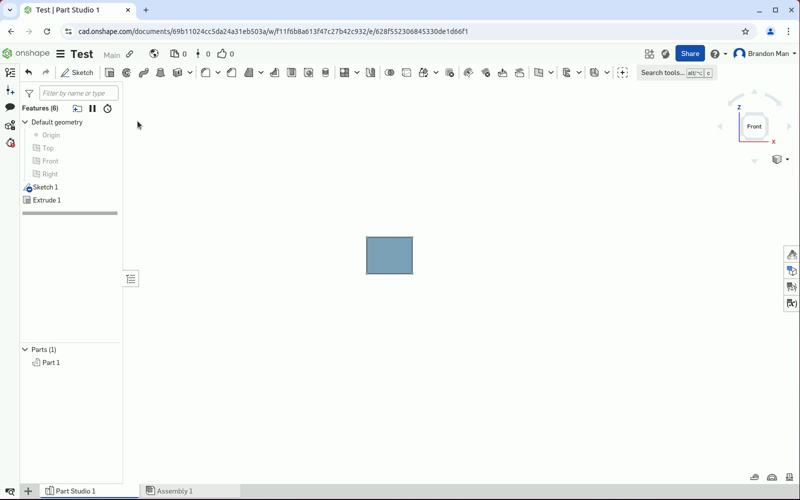
key(shift+h)
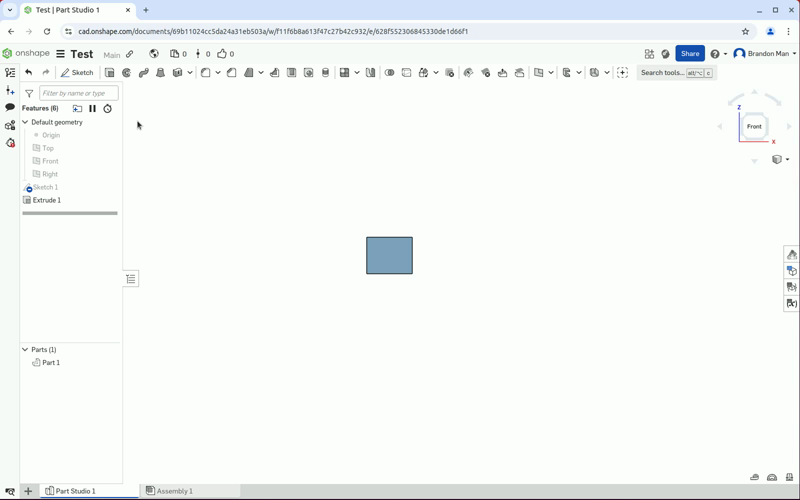
mouse_move(73, 189)
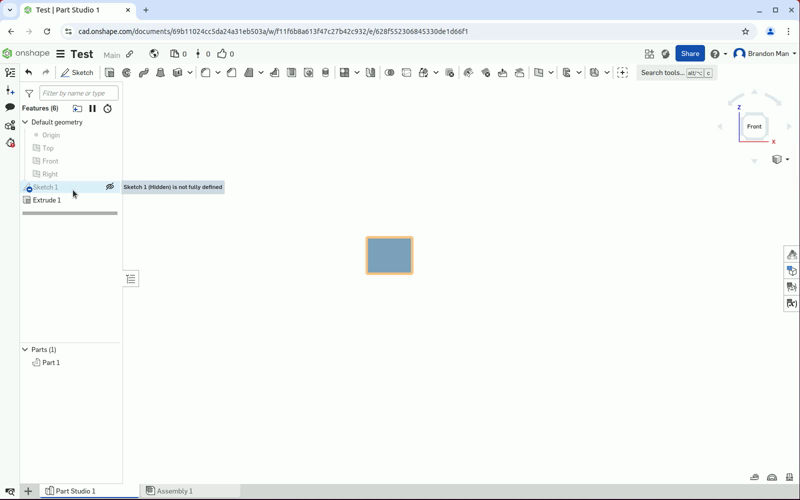
click(73, 189)
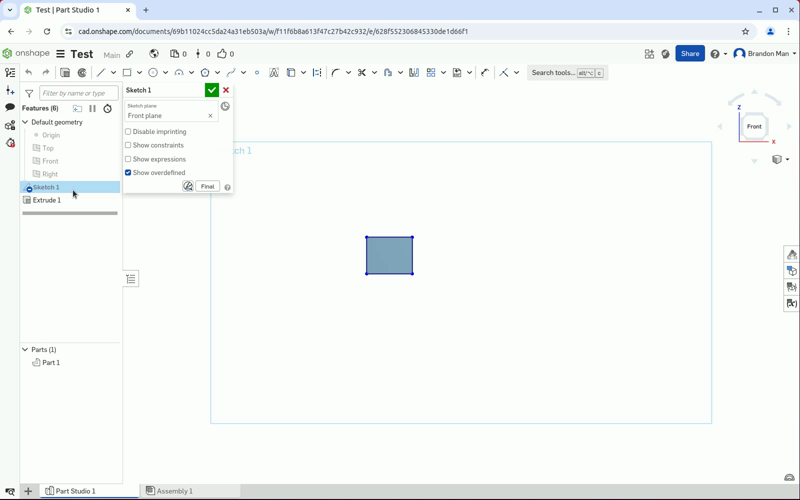
mouse_move(229, 92)
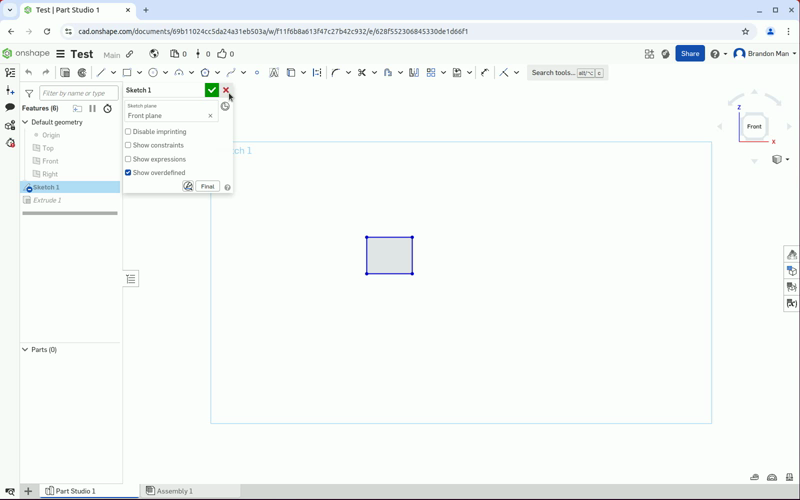
click(229, 92)
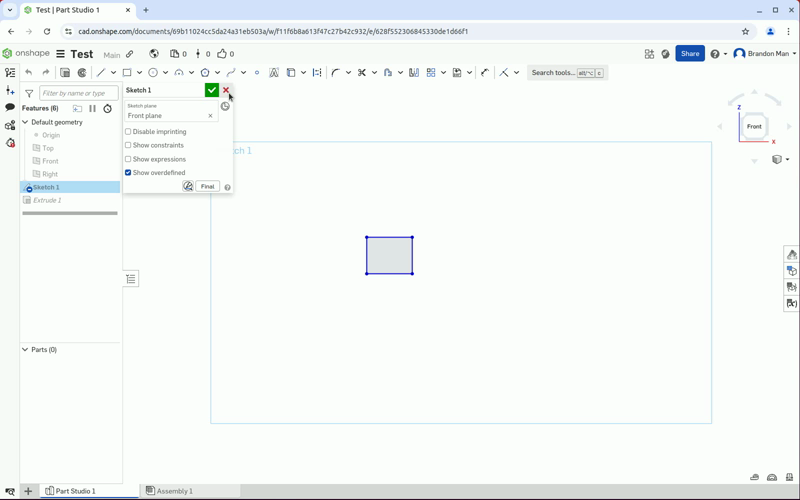
key(shift+s)
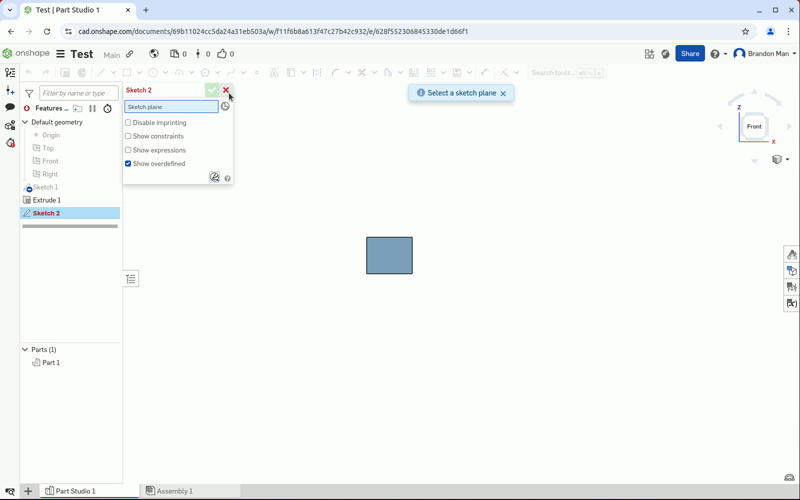
mouse_move(73, 163)
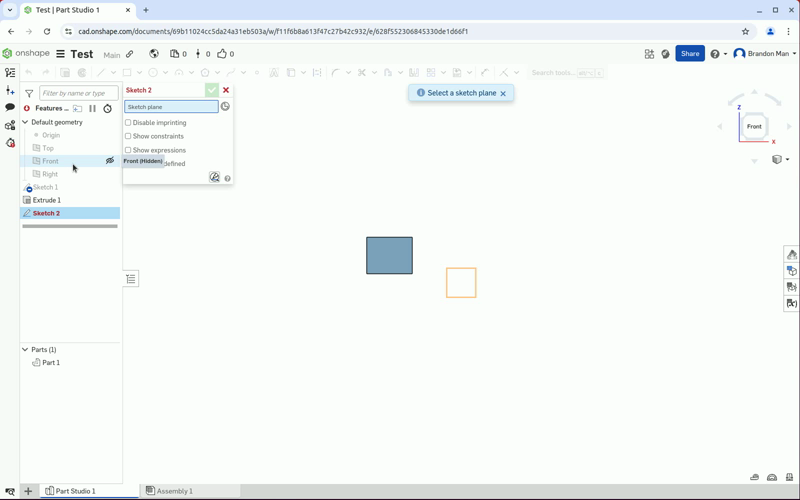
click(73, 163)
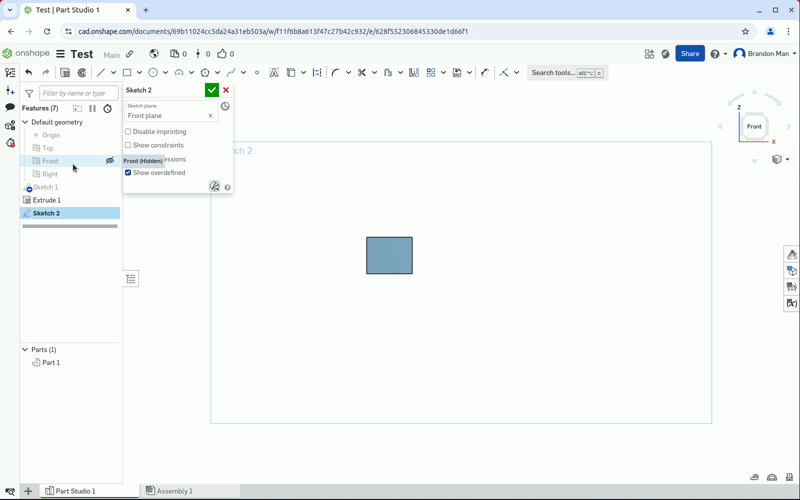
mouse_move(73, 352)
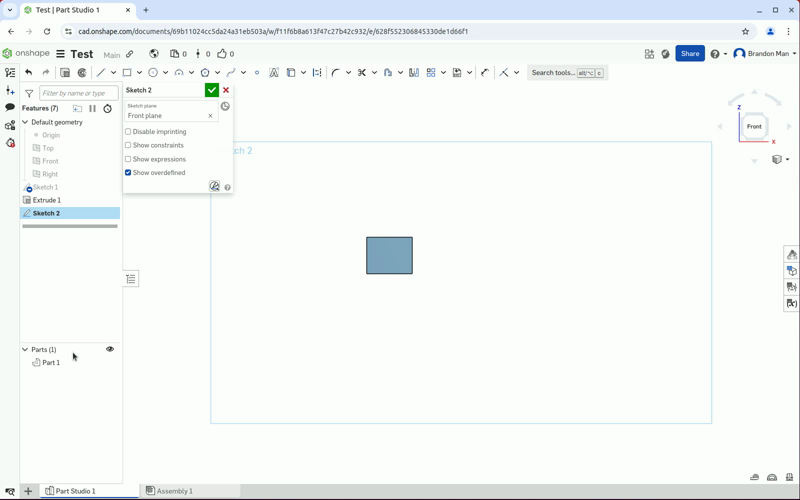
key(y)
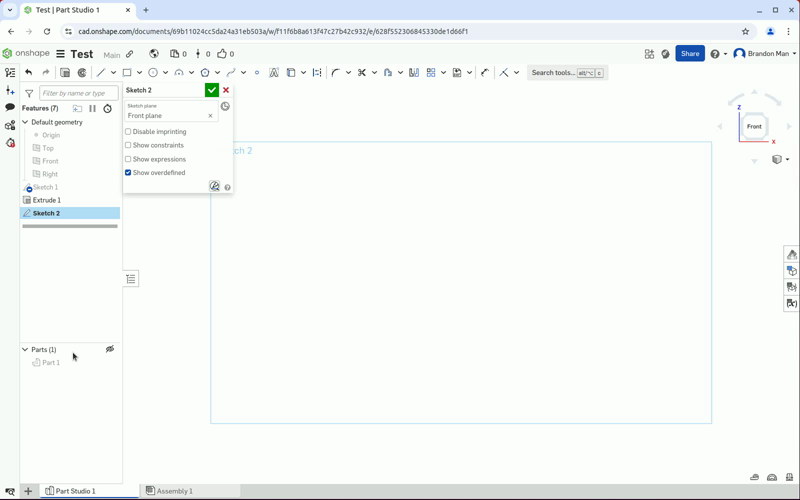
key(l)
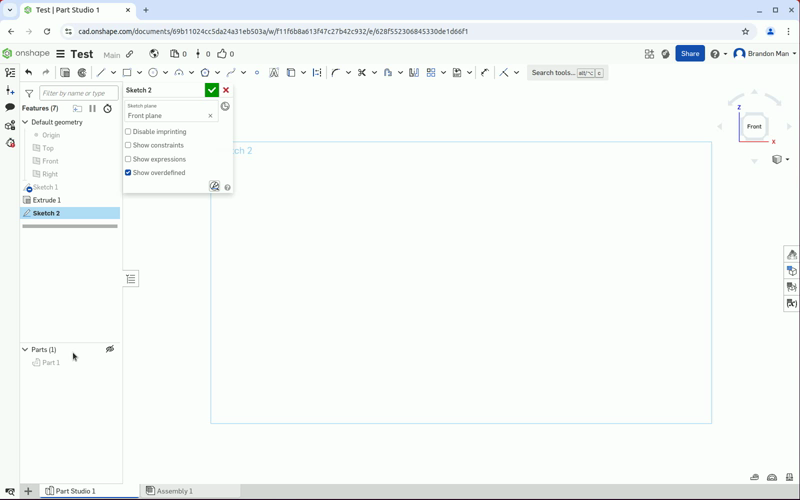
key_down(shift)
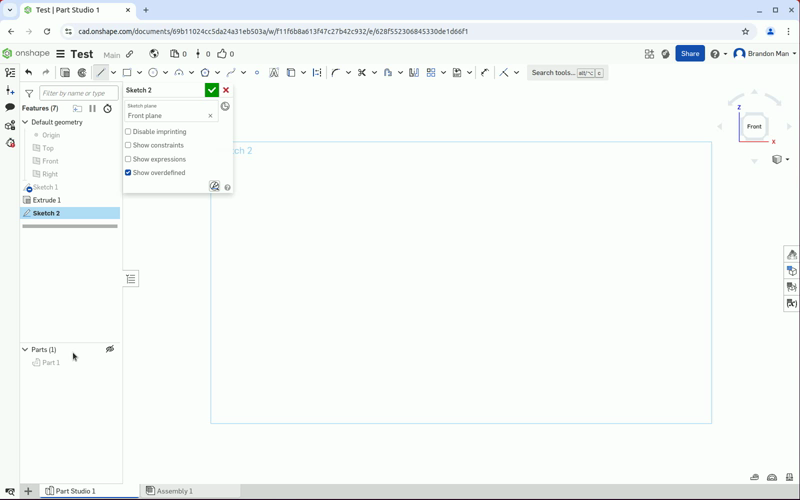
mouse_move(513, 285)
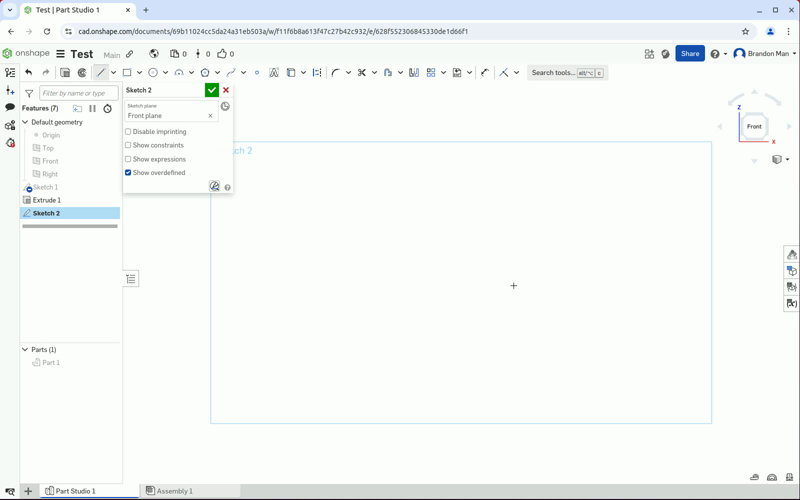
click(513, 285)
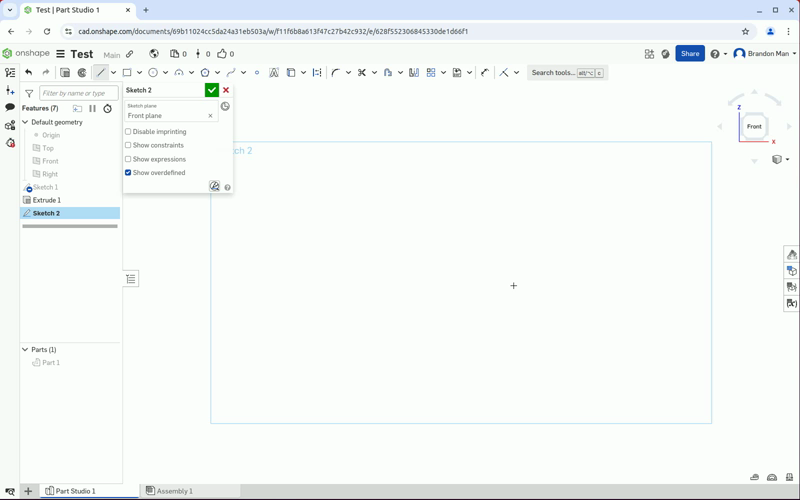
key_up(shift)
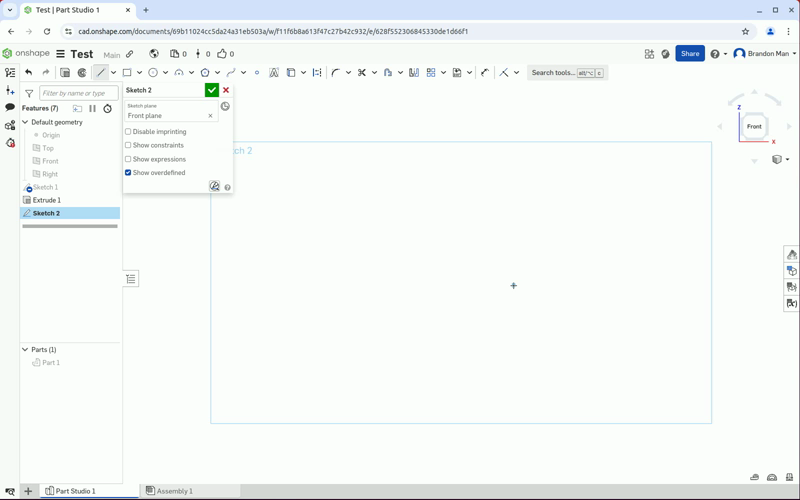
key_down(shift)
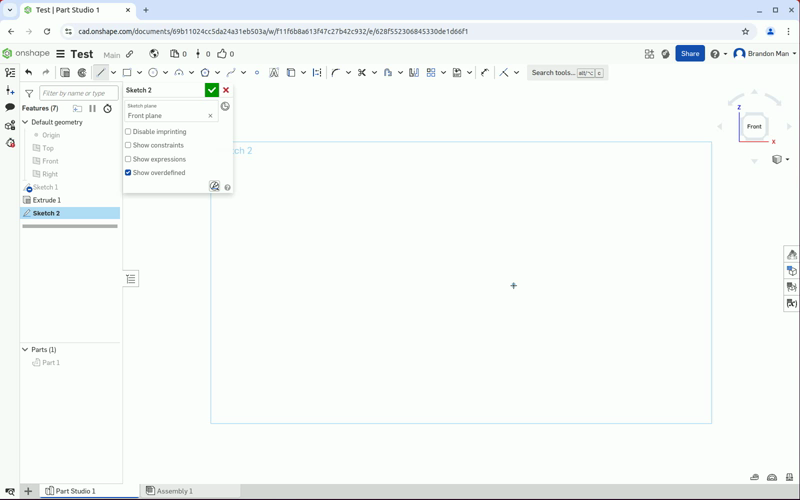
mouse_move(573, 285)
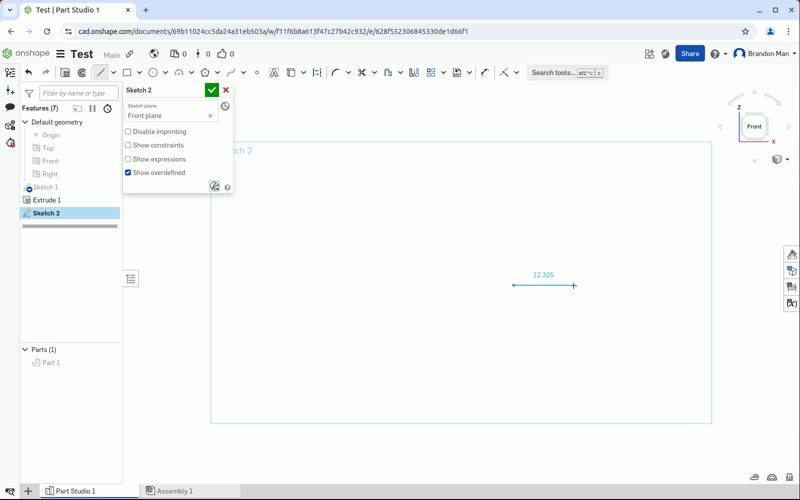
click(573, 285)
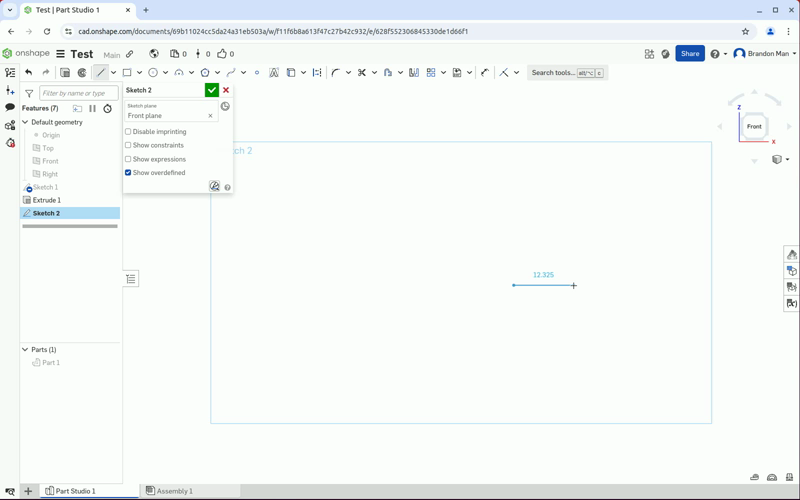
key_up(shift)
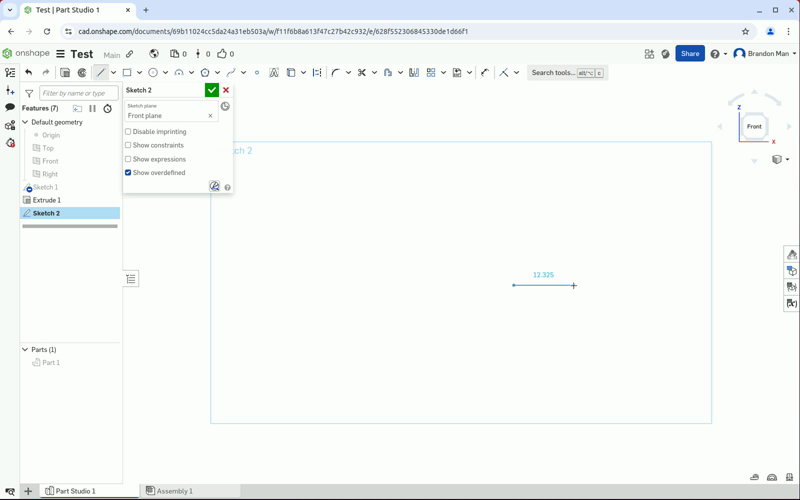
key_down(shift)
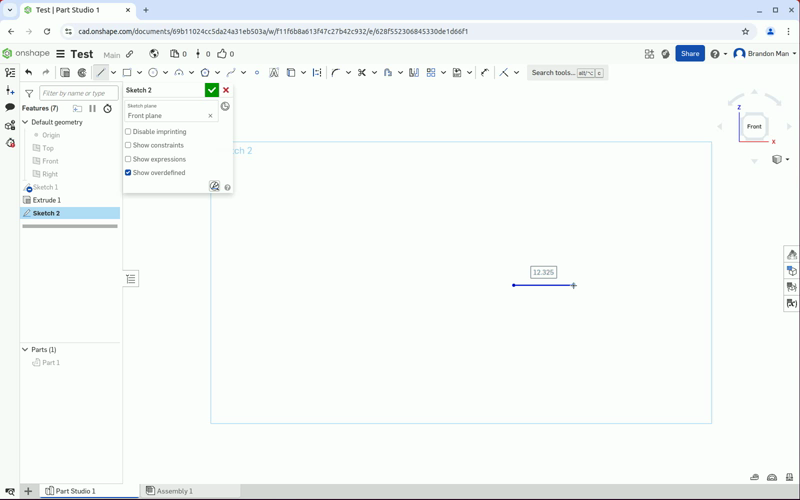
mouse_move(589, 285)
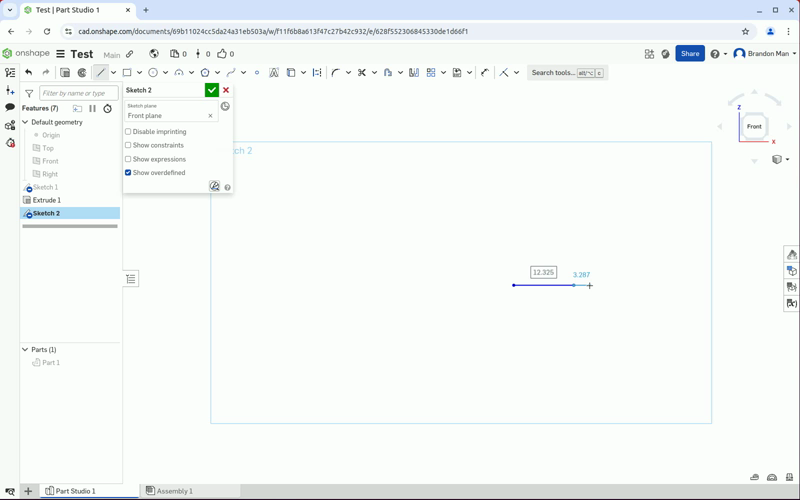
mouse_move(573, 228)
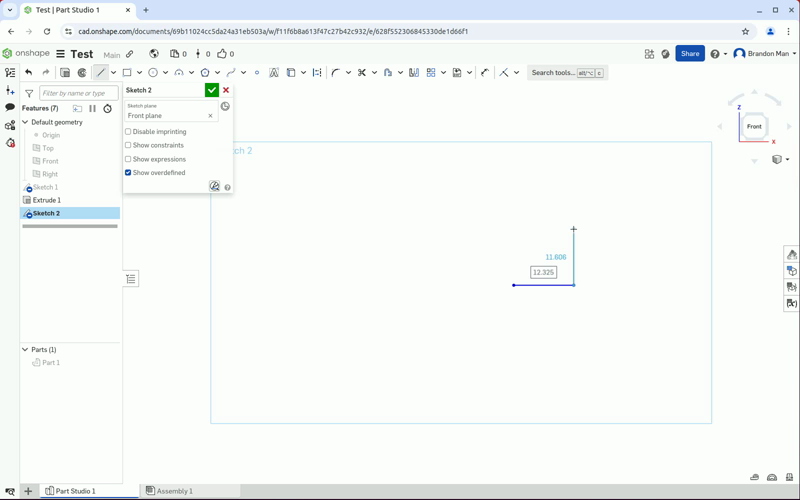
click(573, 228)
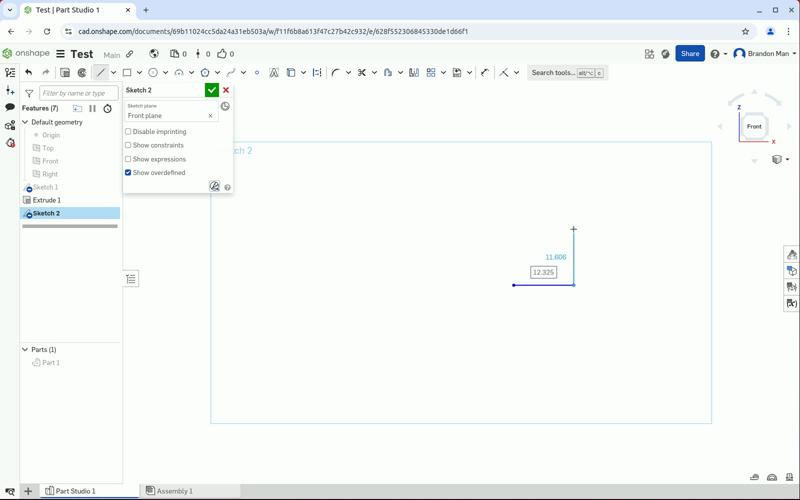
key_up(shift)
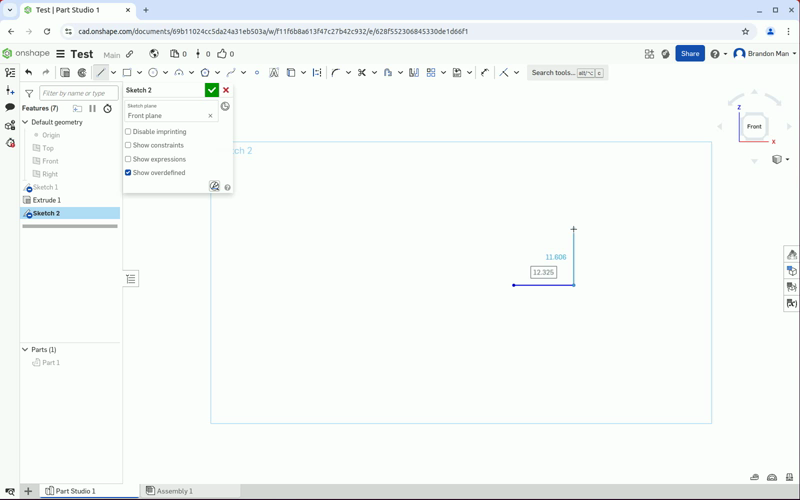
key_down(shift)
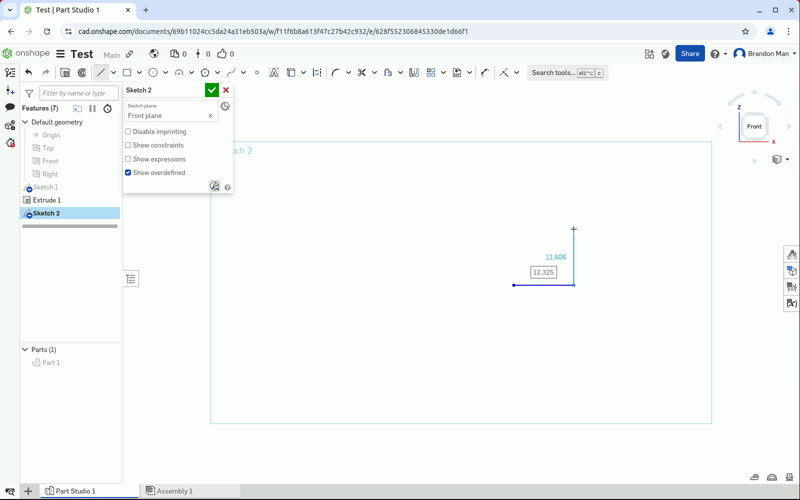
mouse_move(513, 228)
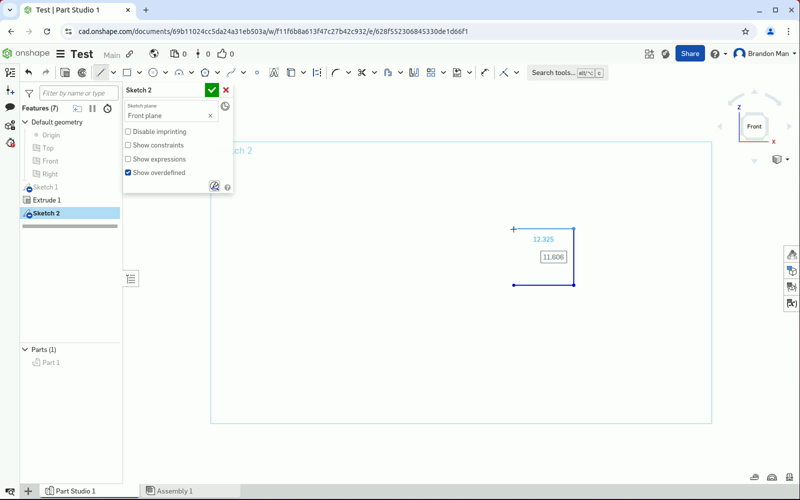
click(513, 228)
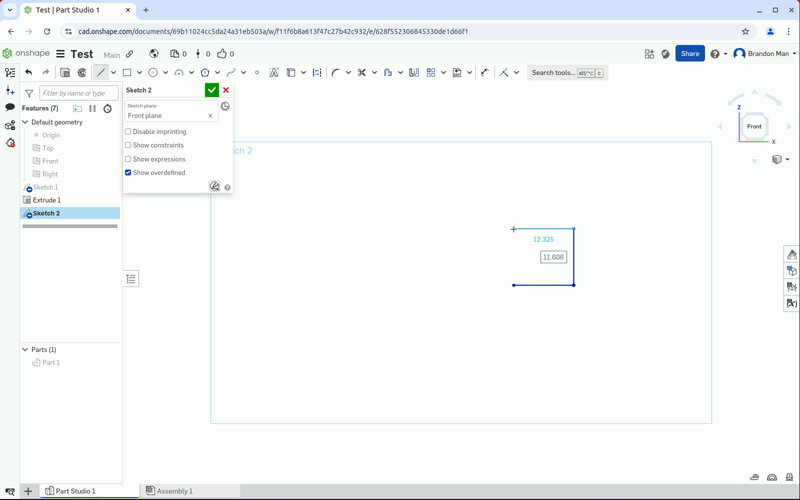
key_up(shift)
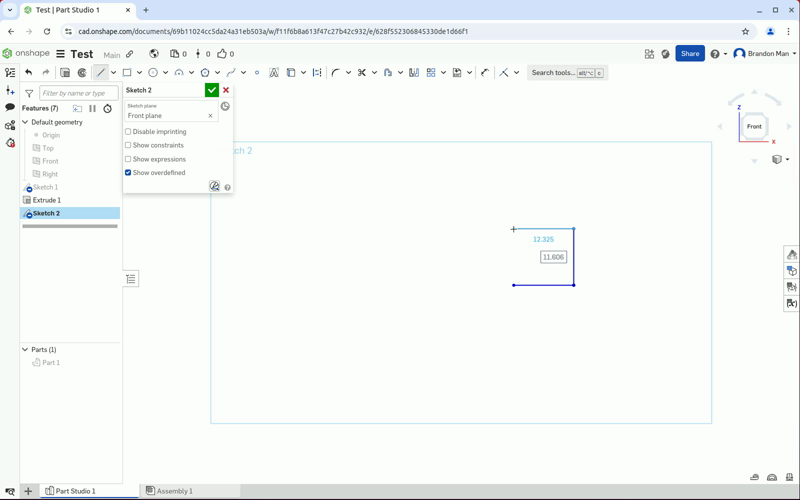
mouse_move(543, 228)
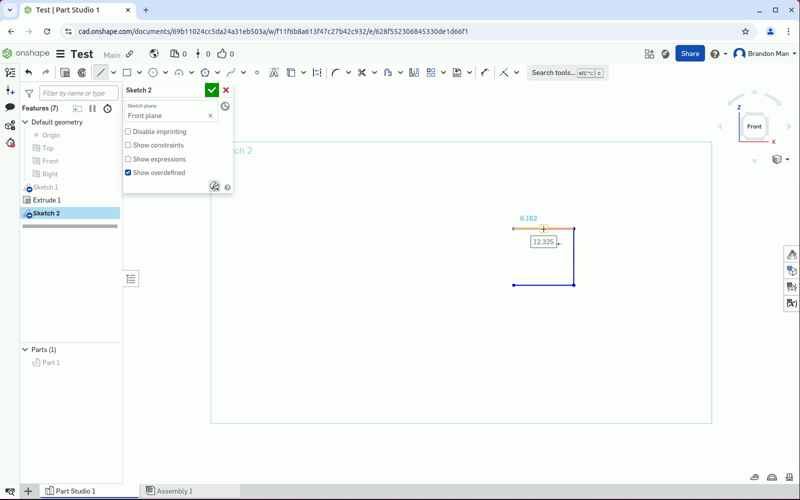
key_down(shift)
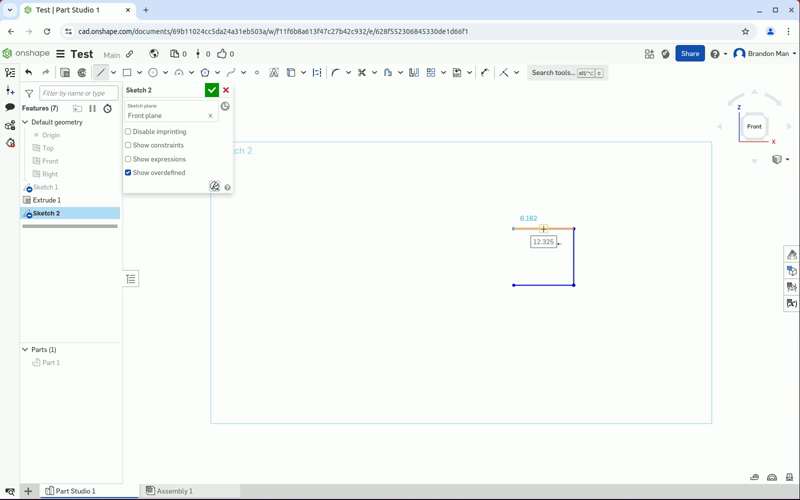
mouse_move(513, 285)
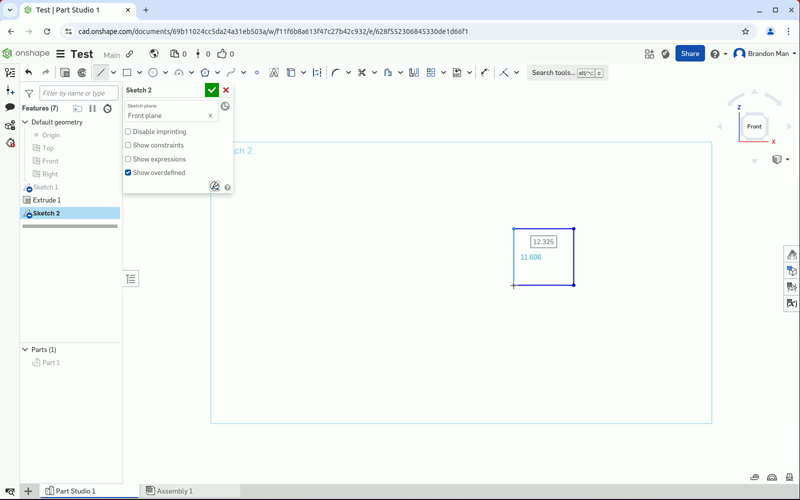
key_up(shift)
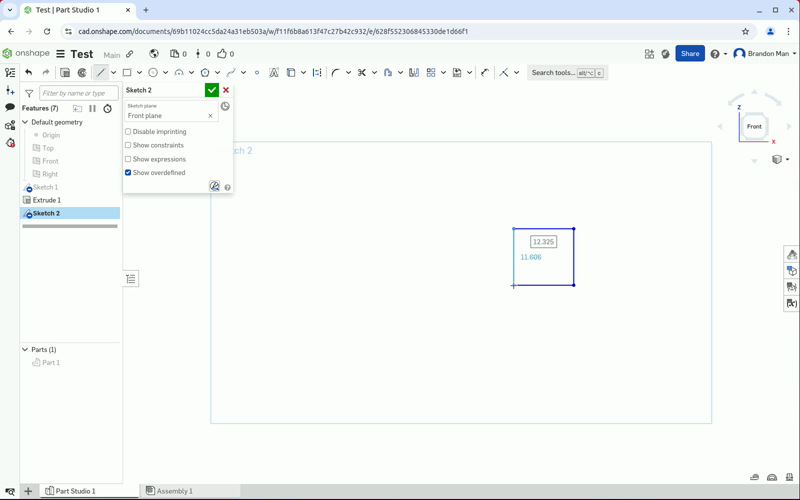
click(513, 285)
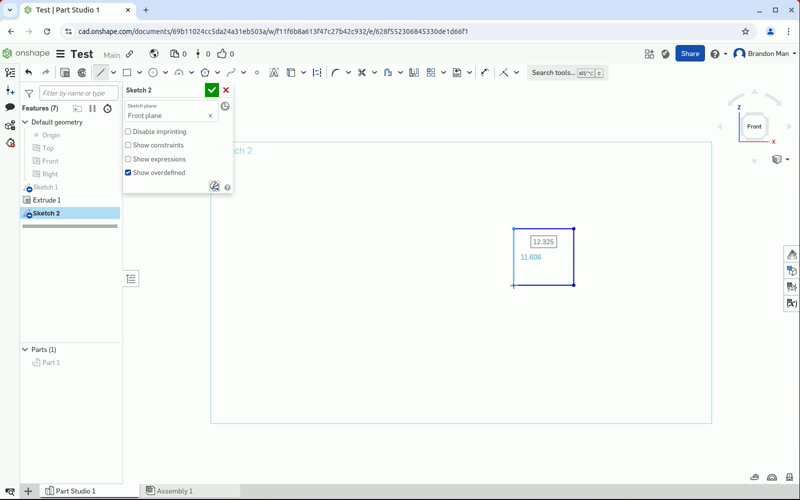
key(esc)
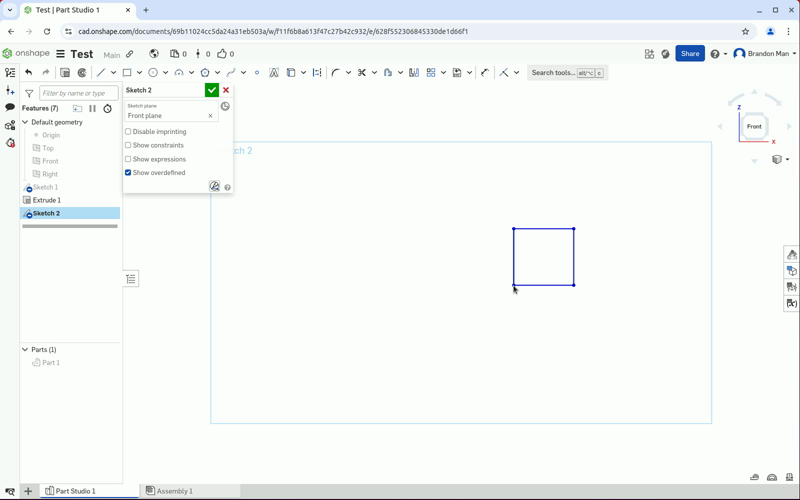
mouse_move(547, 271)
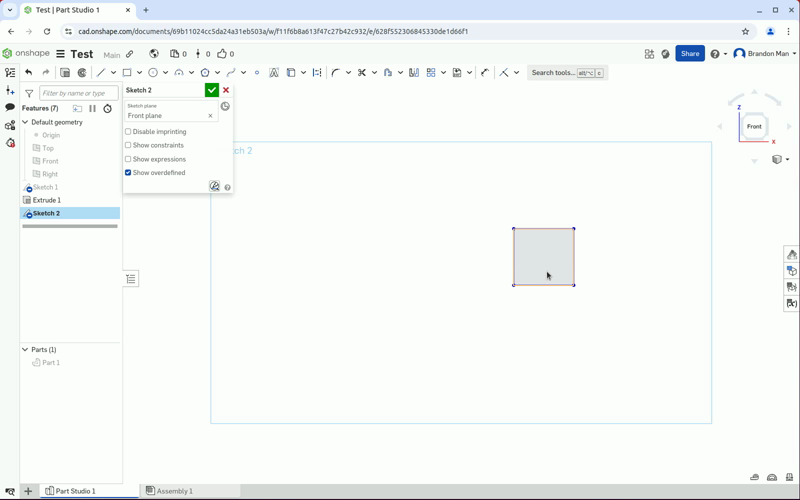
click(547, 271)
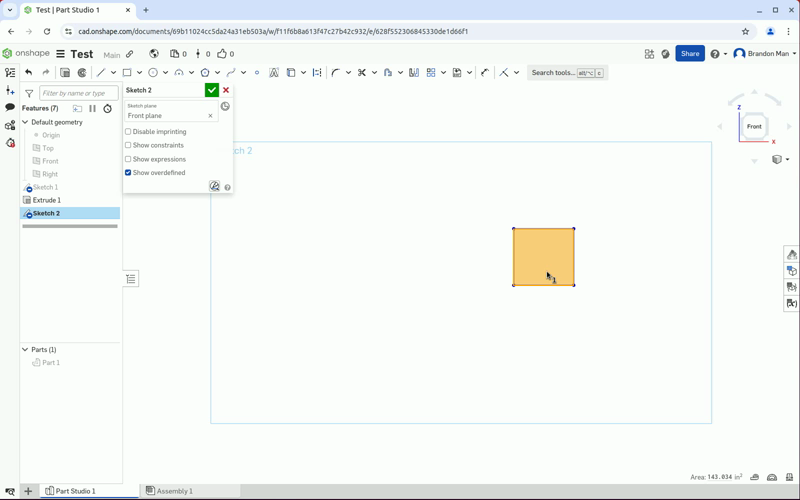
mouse_move(73, 352)
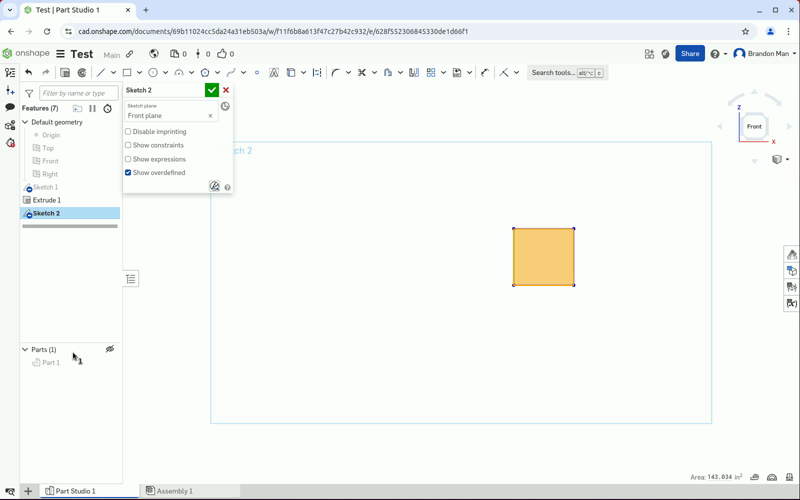
key(shift+y)
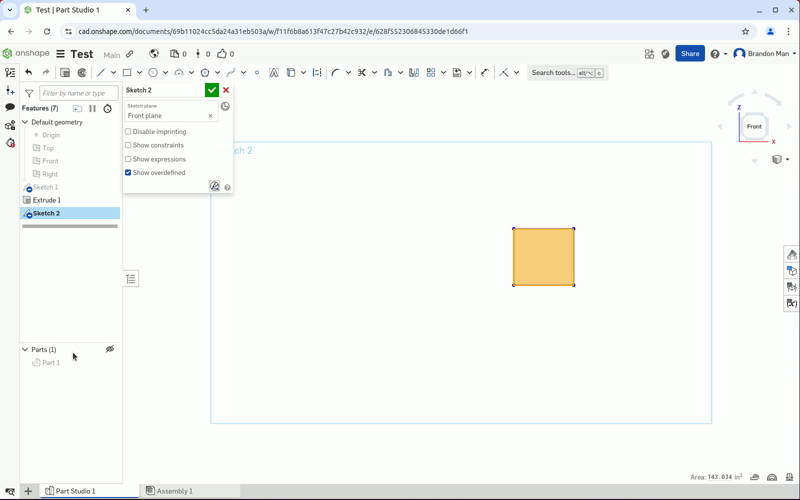
key(shift+e)
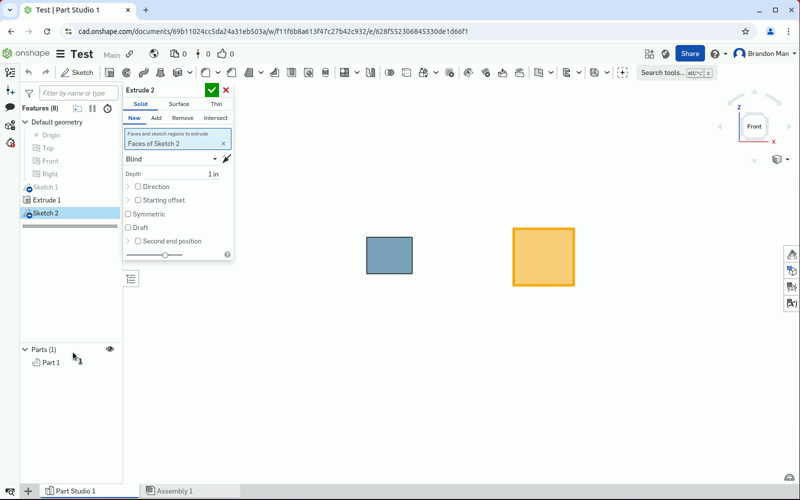
mouse_move(143, 106)
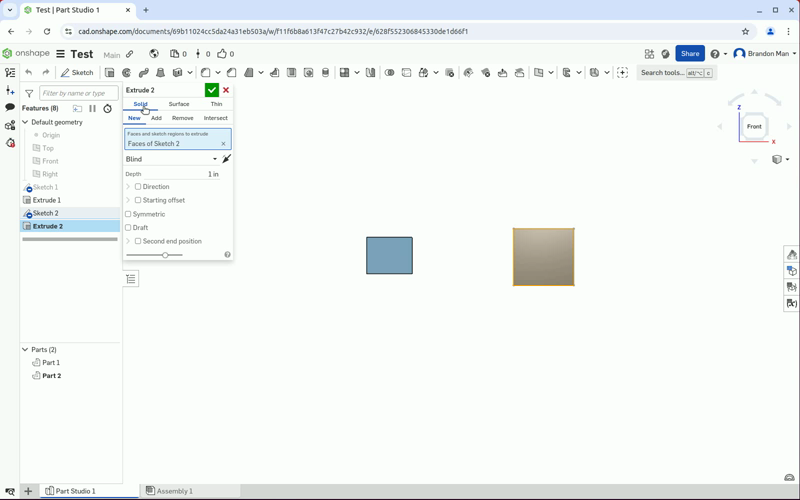
click(143, 106)
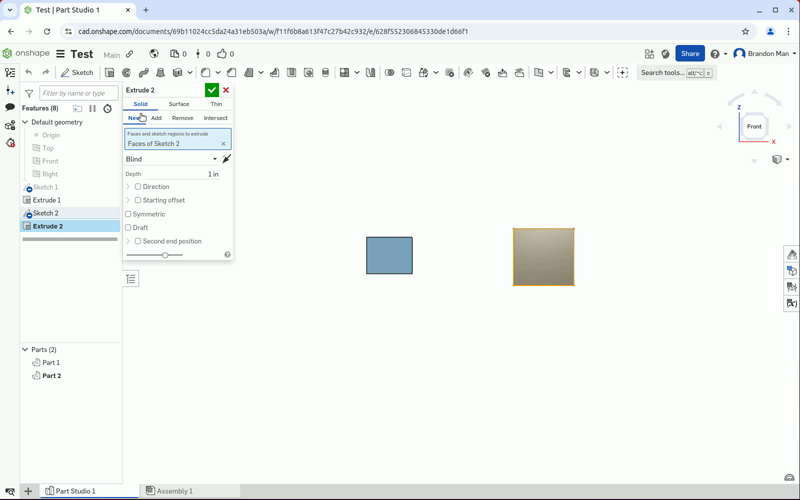
mouse_move(137, 120)
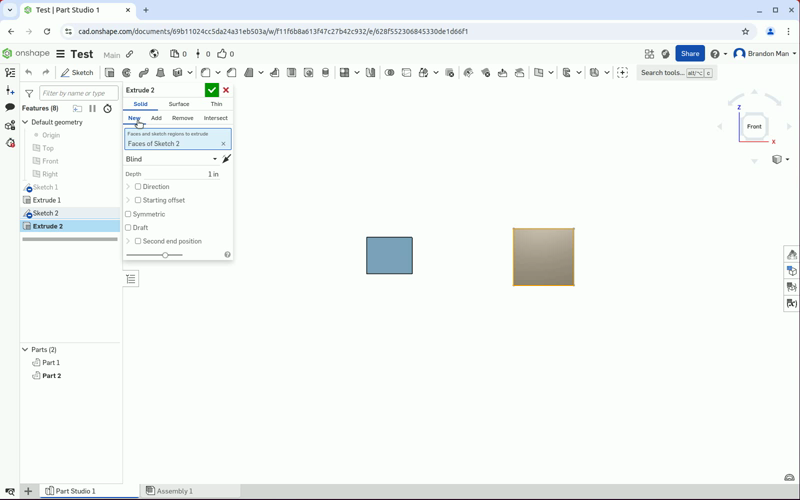
click(137, 120)
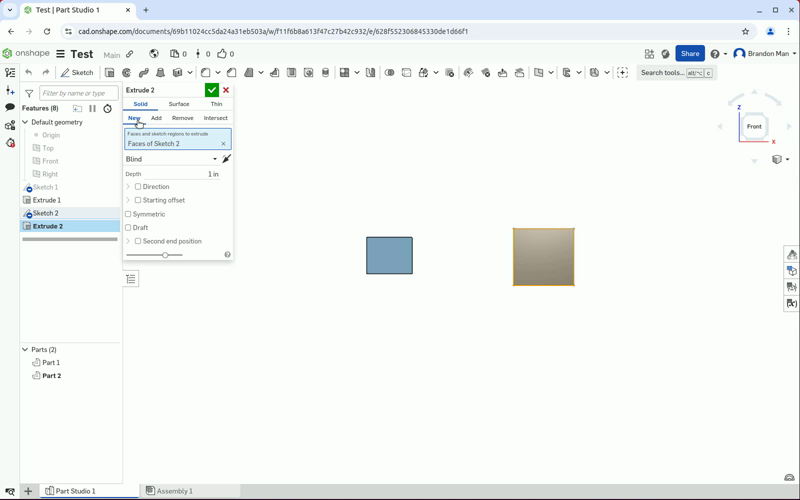
key(tab, 4)
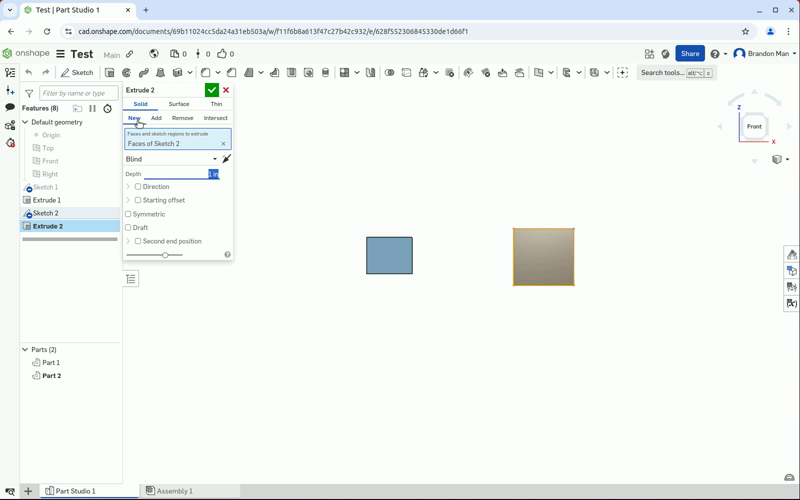
text(3.611)
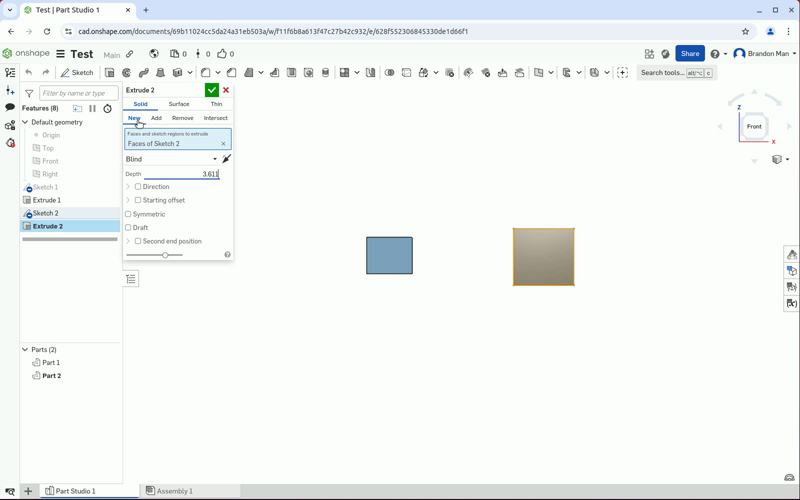
key(enter)
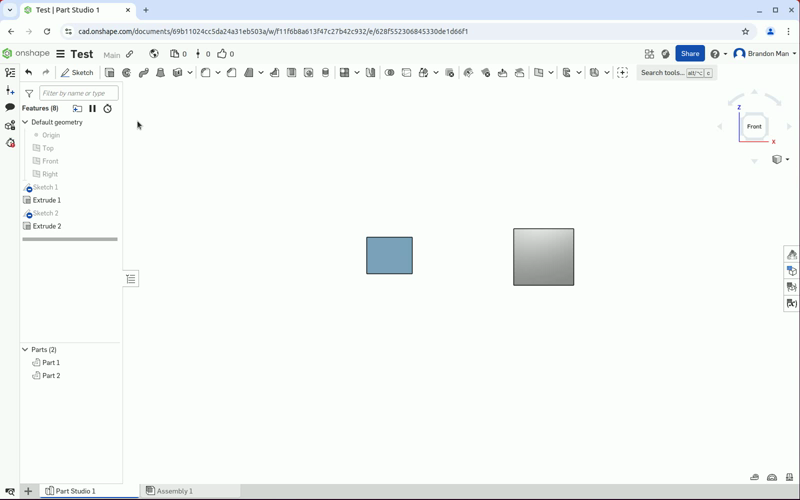
key(shift+h)
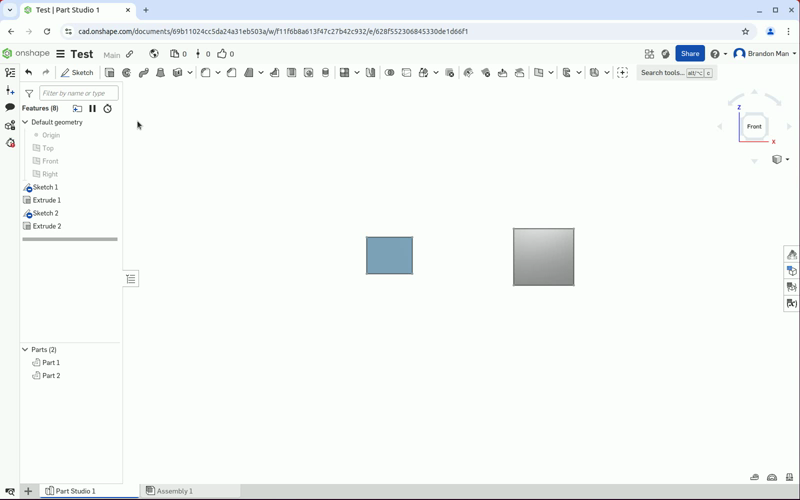
key(shift+h)
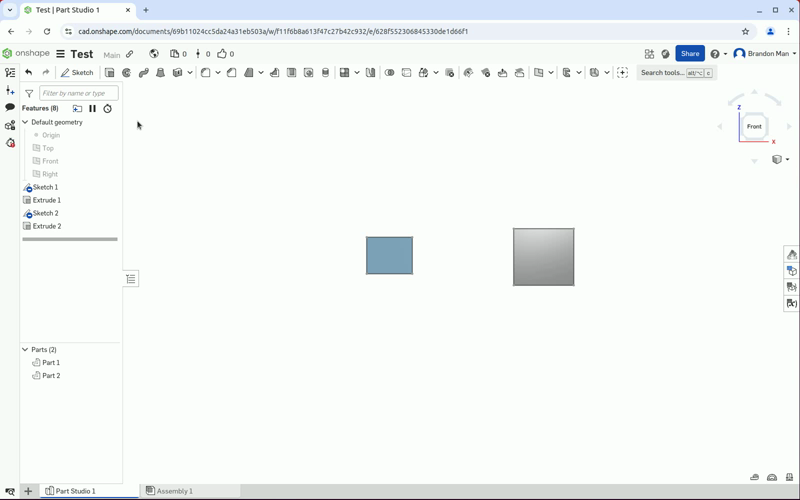
key(shift+7)
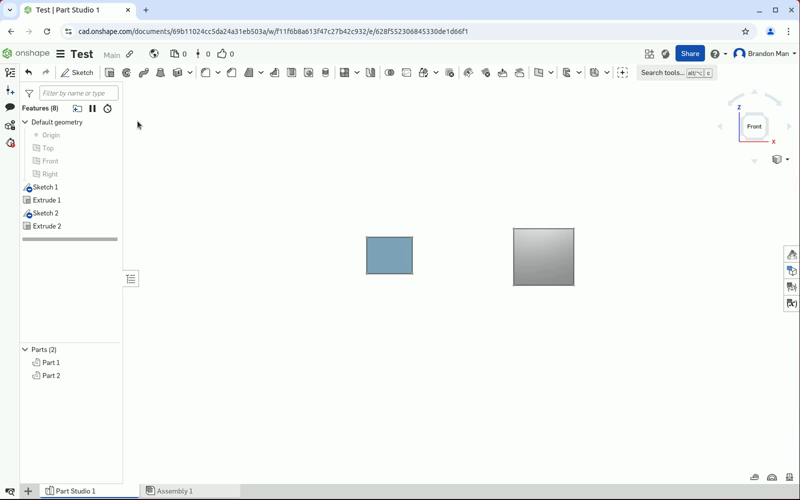
key(left, 2)
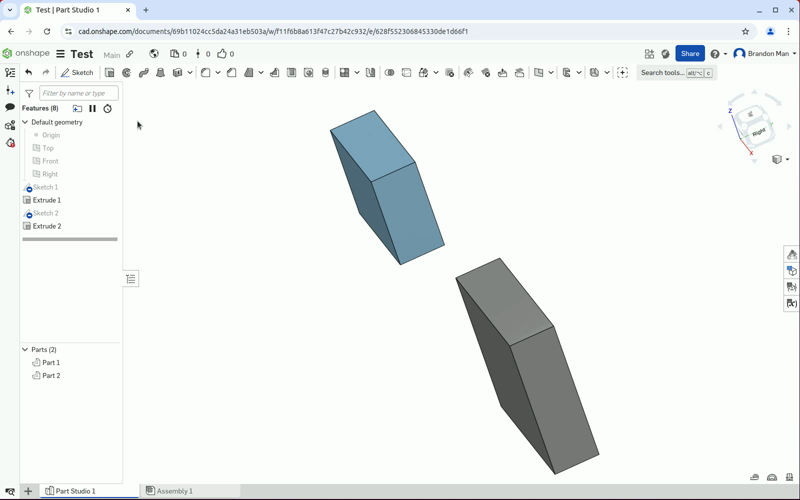
key(down, 2)
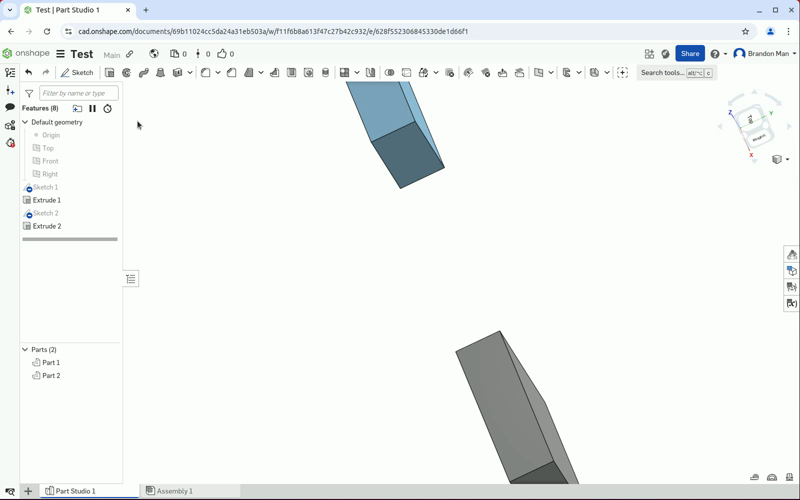
key(up, 2)
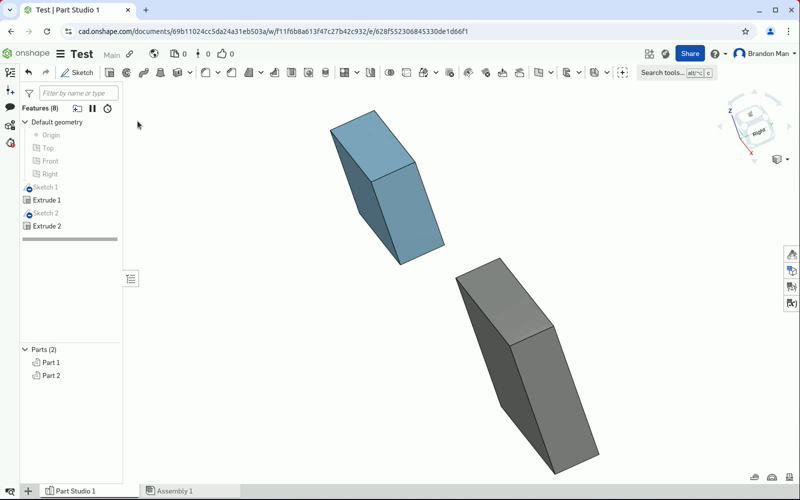
key(right, 2)
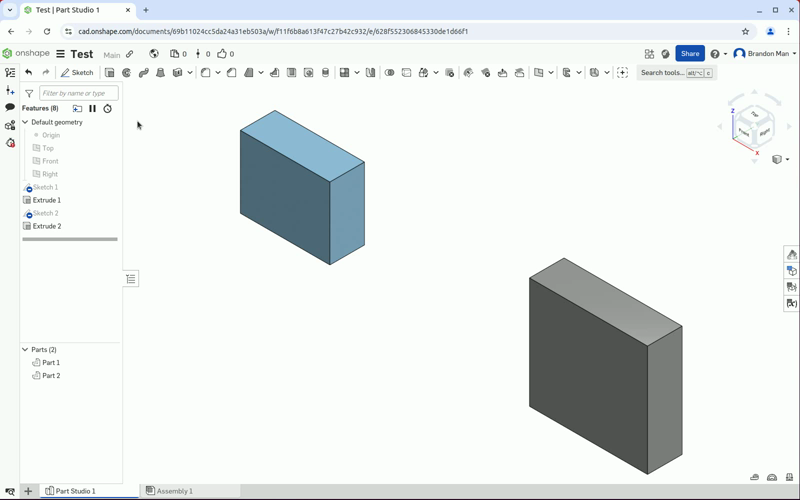
mouse_move(73, 189)
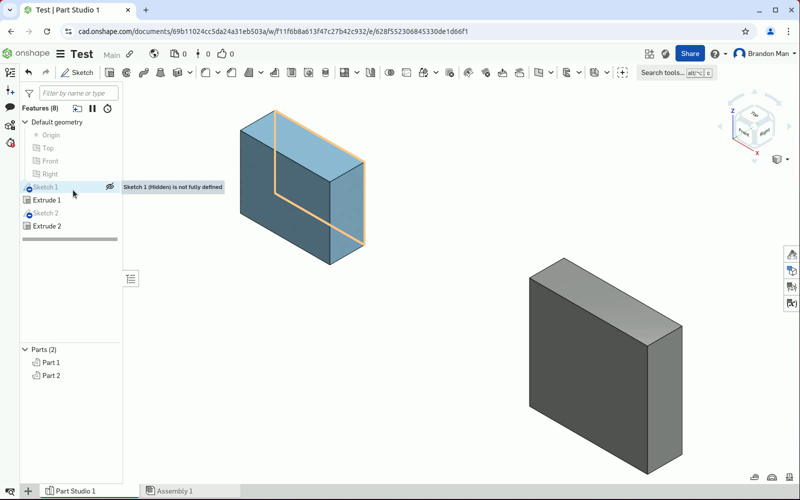
click(73, 189)